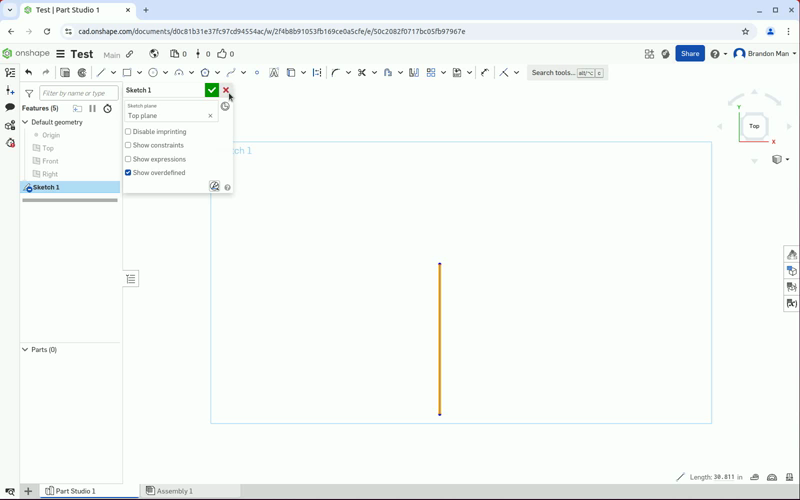
key(shift+h)
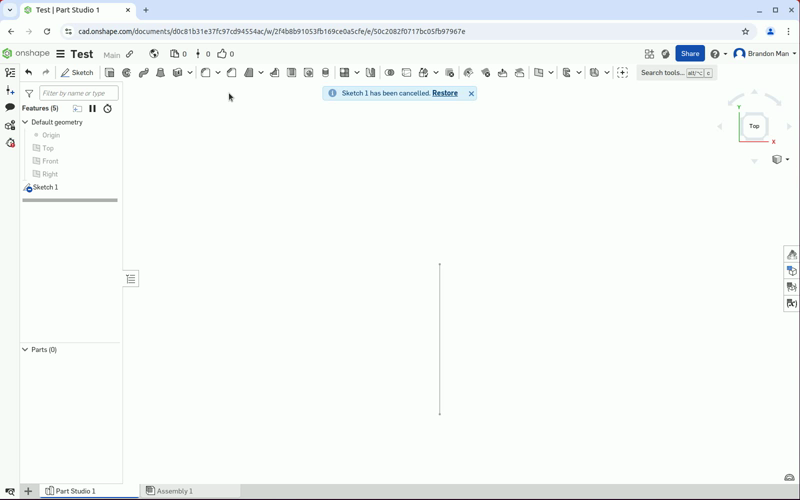
mouse_move(73, 352)
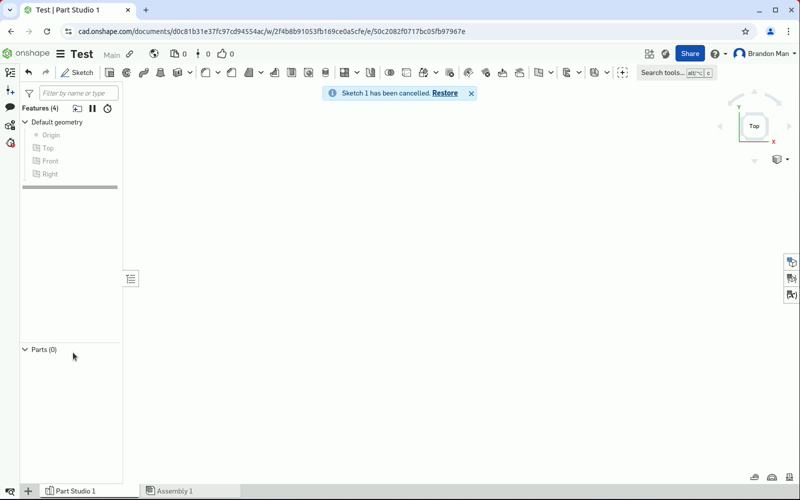
key(y)
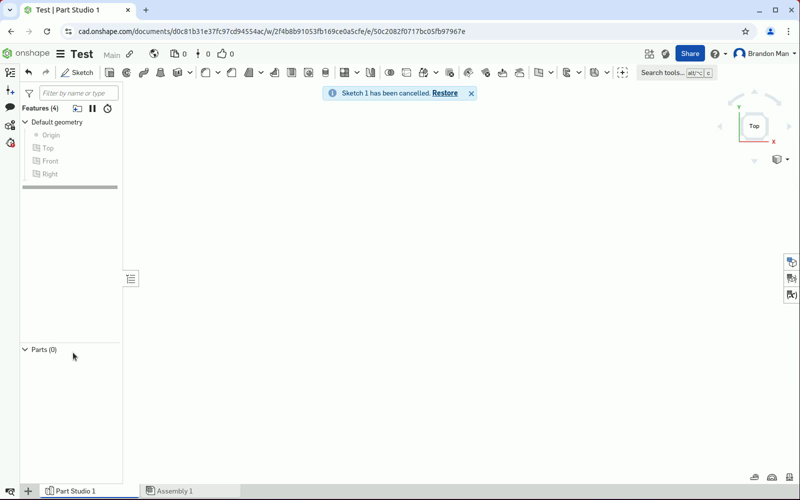
key(shift+p)
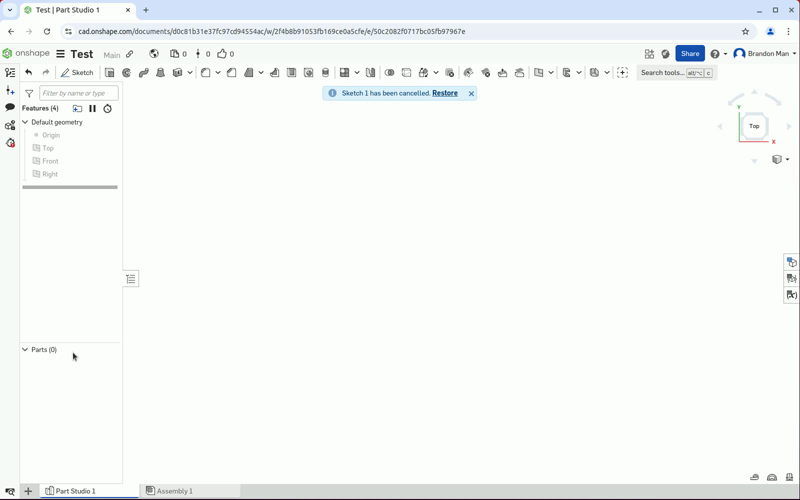
key(space)
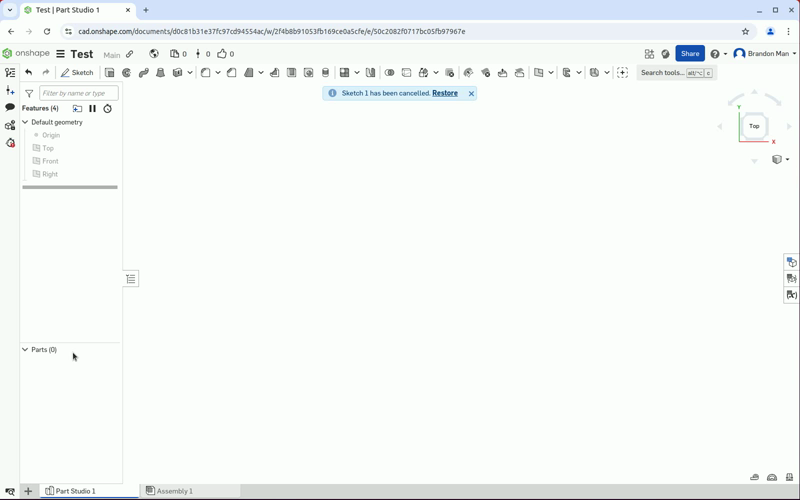
key_down(shift)
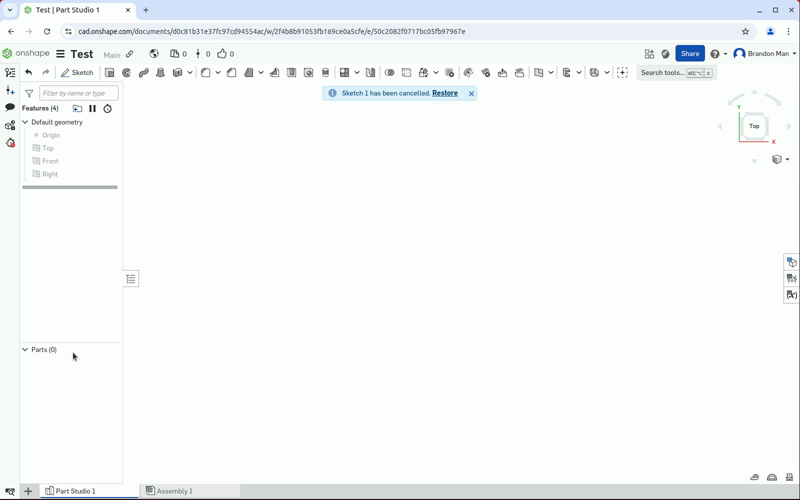
key(up)
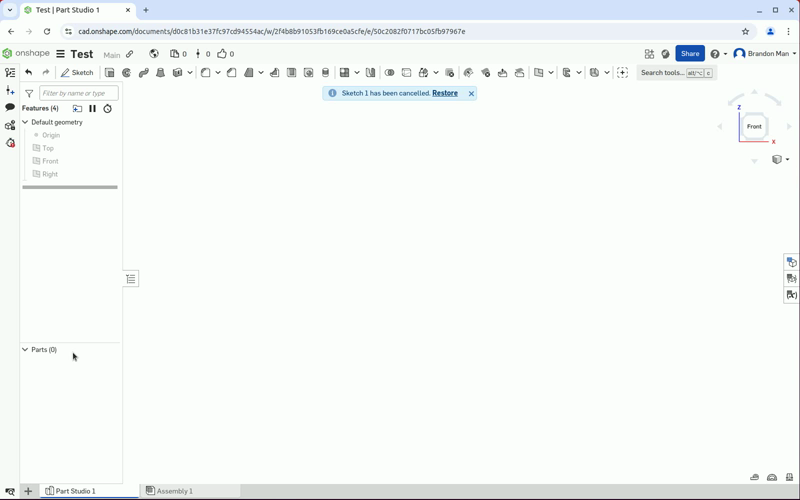
key_up(shift)
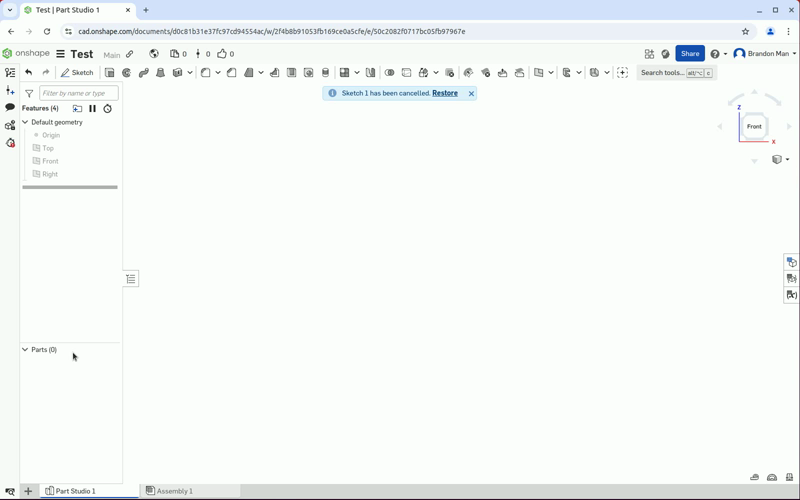
mouse_move(73, 352)
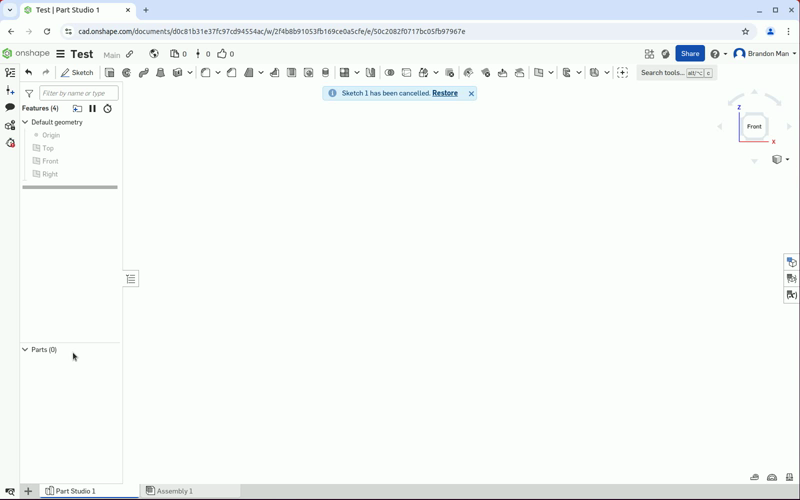
key(shift+y)
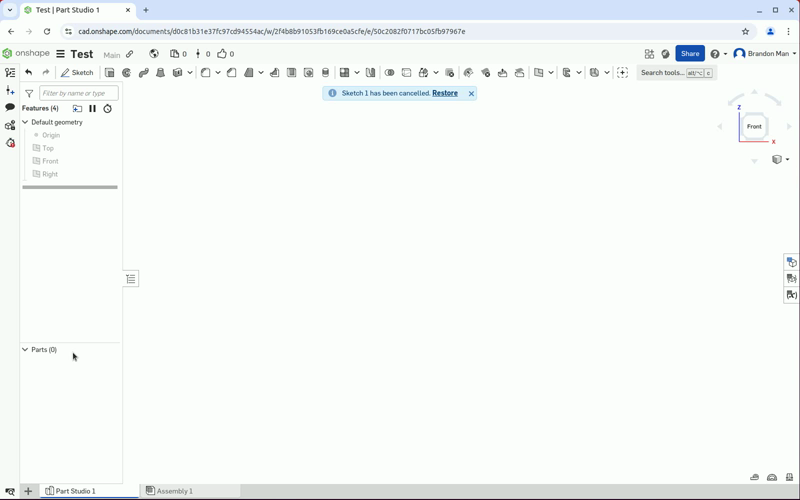
key(shift+s)
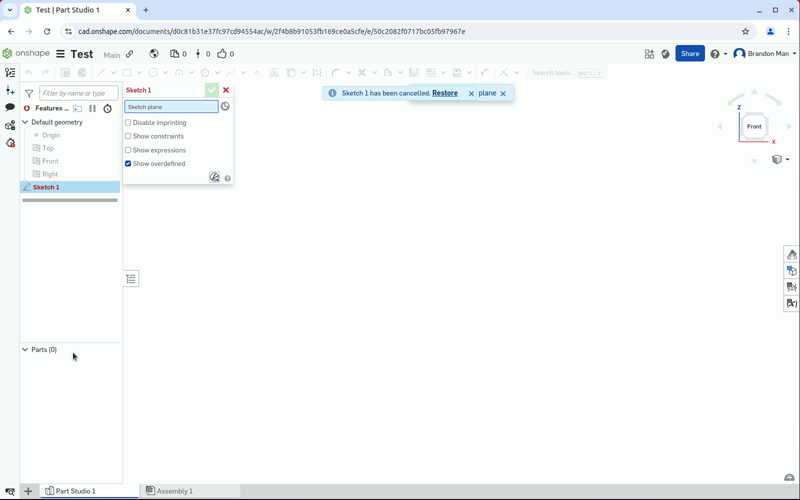
mouse_move(73, 163)
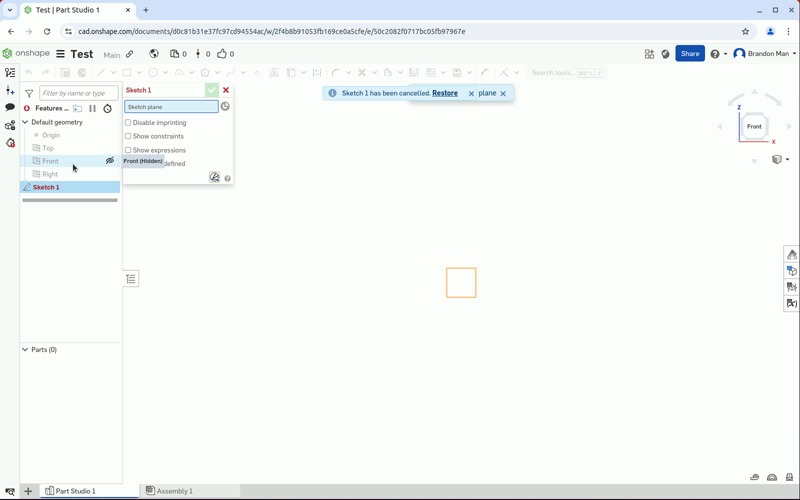
click(73, 163)
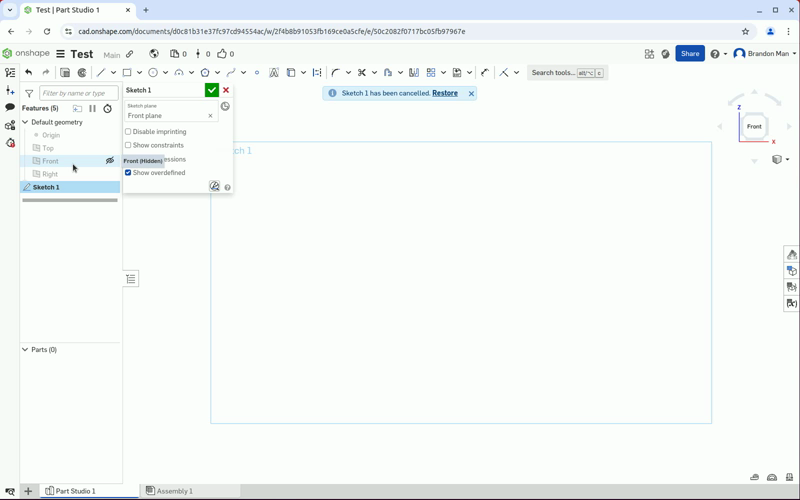
mouse_move(73, 352)
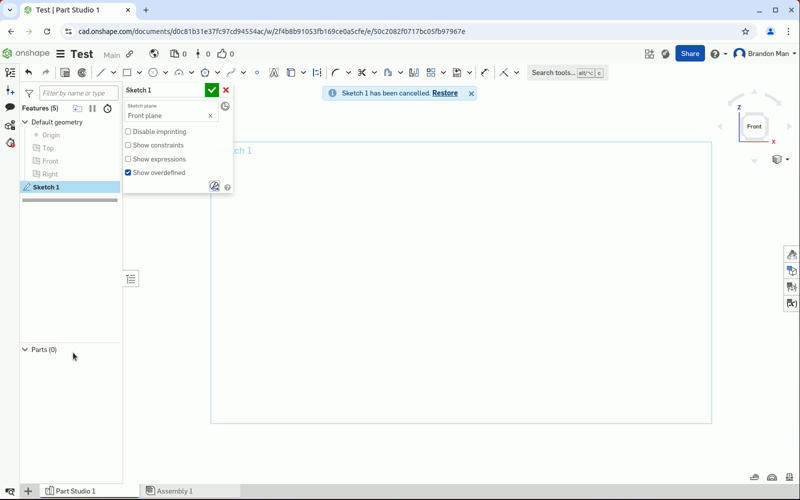
key(y)
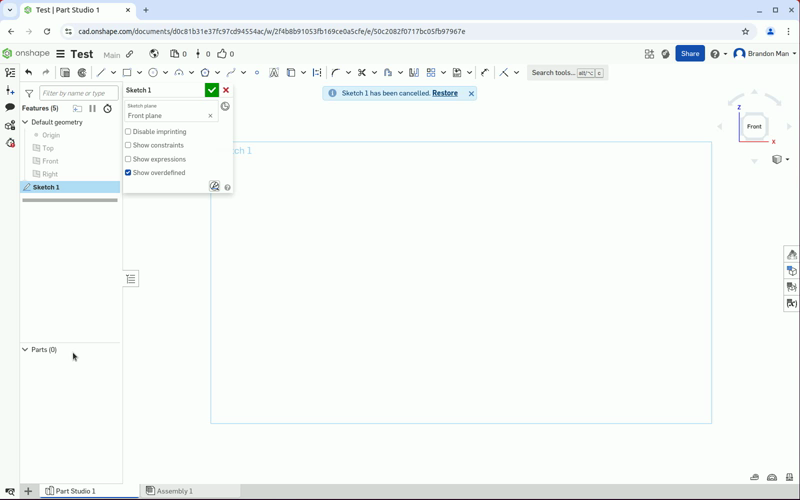
key(l)
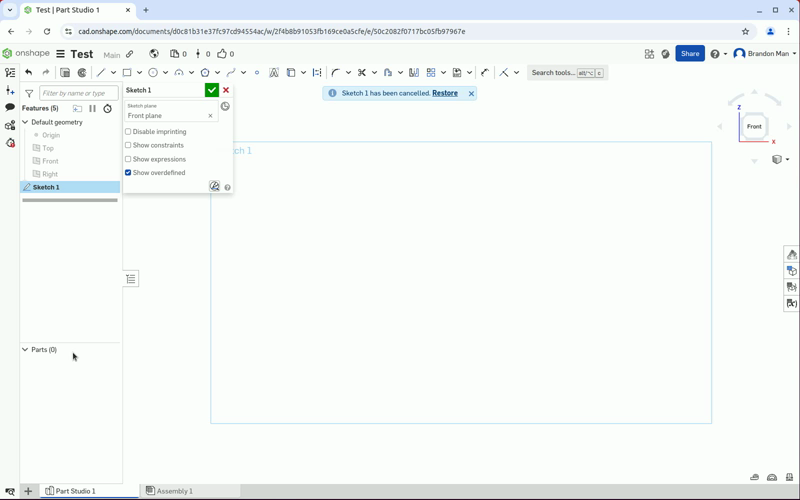
key_down(shift)
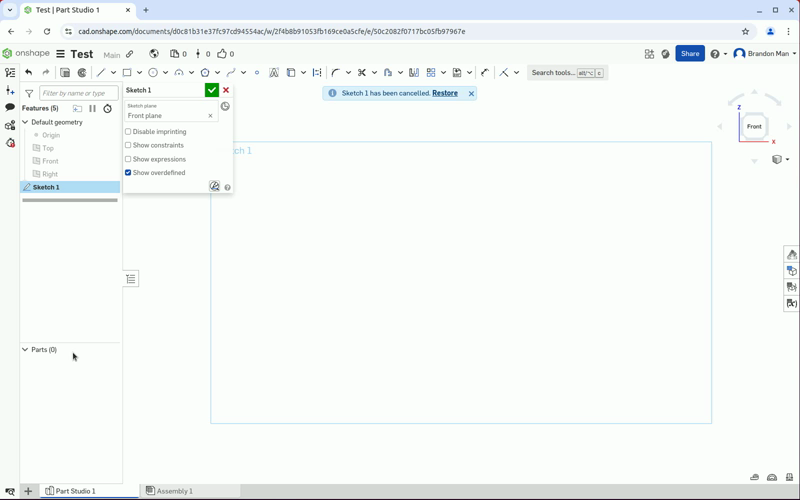
mouse_move(451, 282)
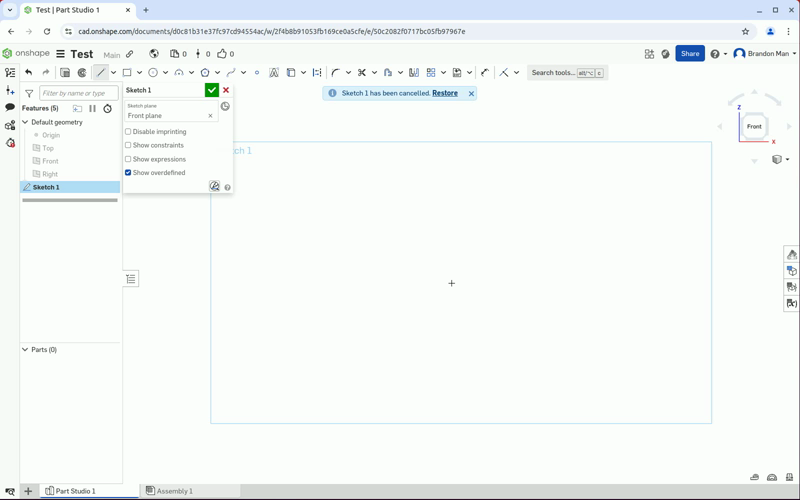
click(451, 282)
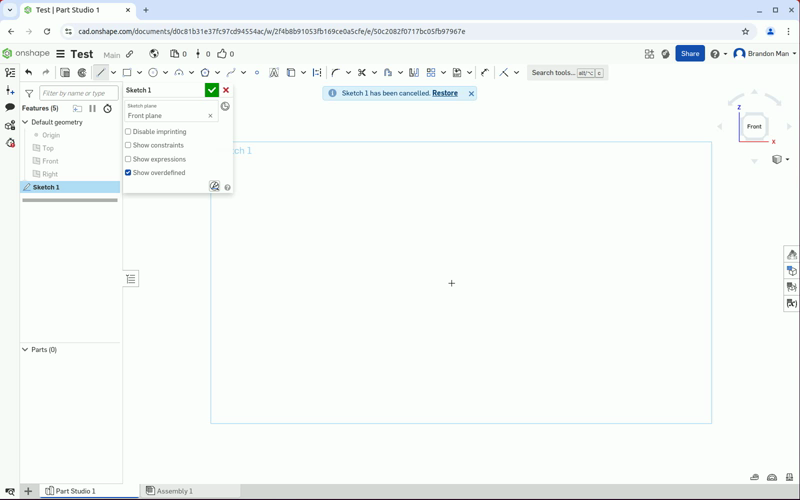
key_up(shift)
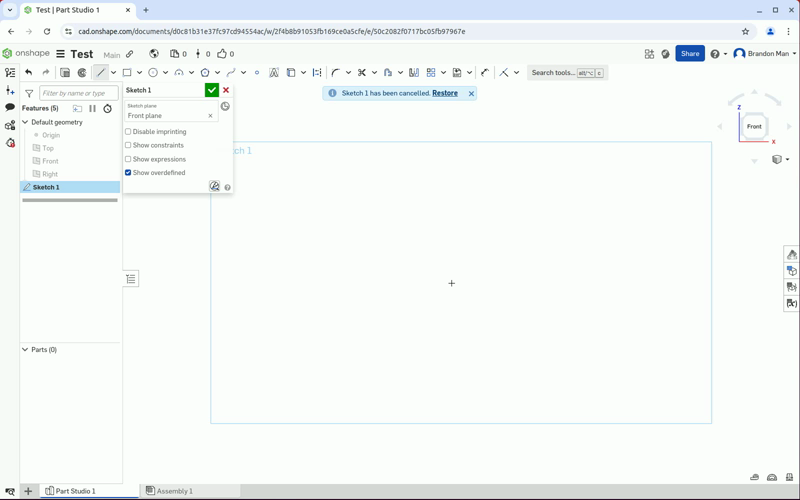
key_down(shift)
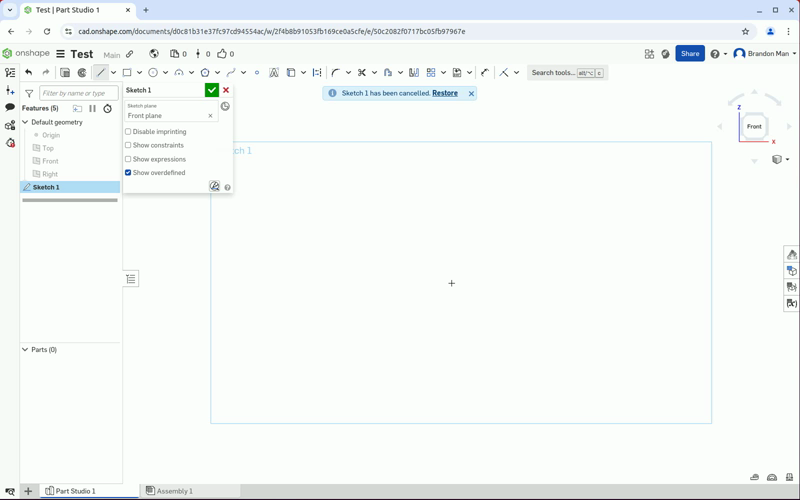
mouse_move(481, 282)
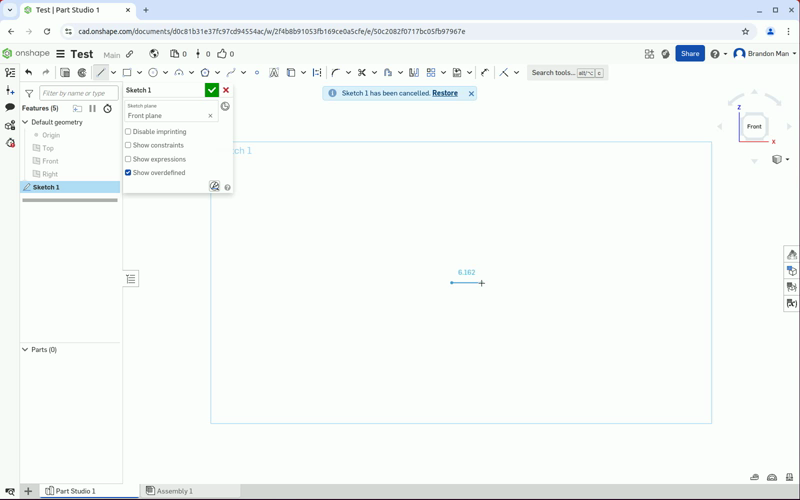
mouse_move(456, 291)
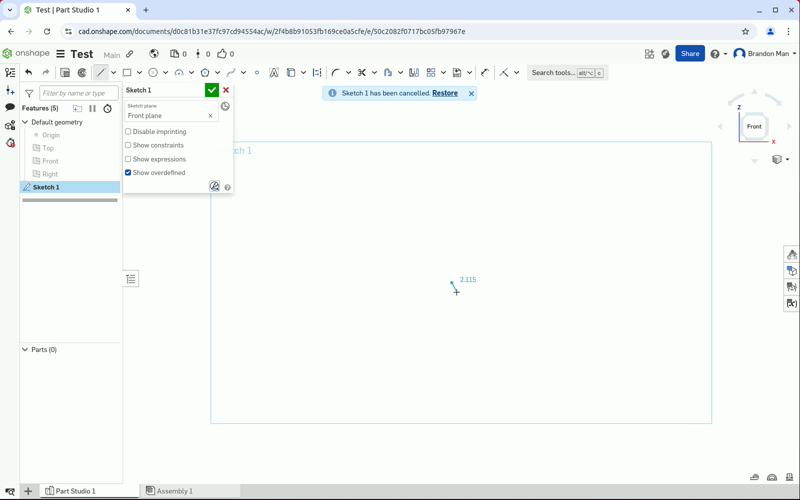
click(456, 291)
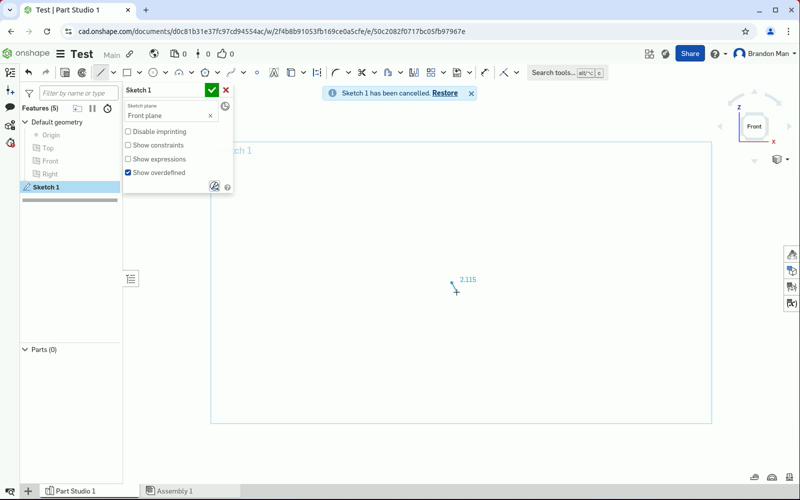
key_up(shift)
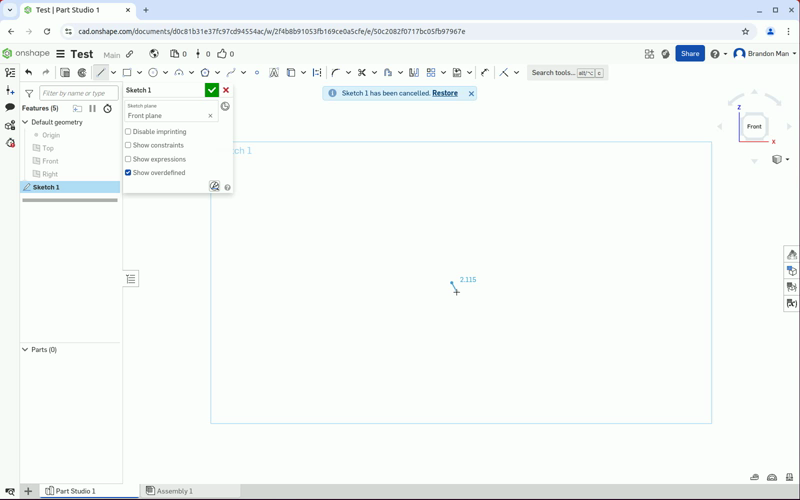
key_down(shift)
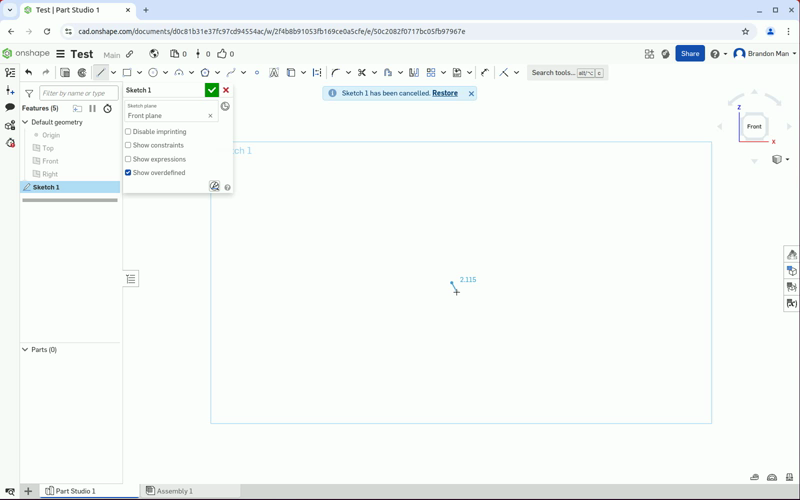
mouse_move(486, 291)
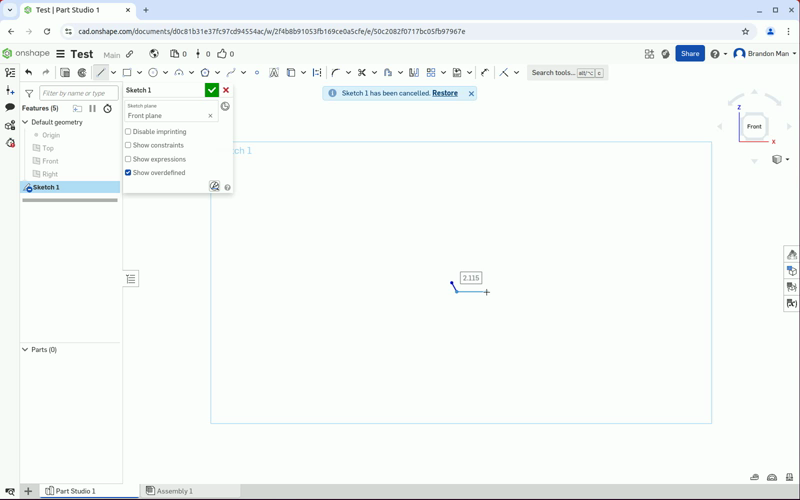
mouse_move(467, 291)
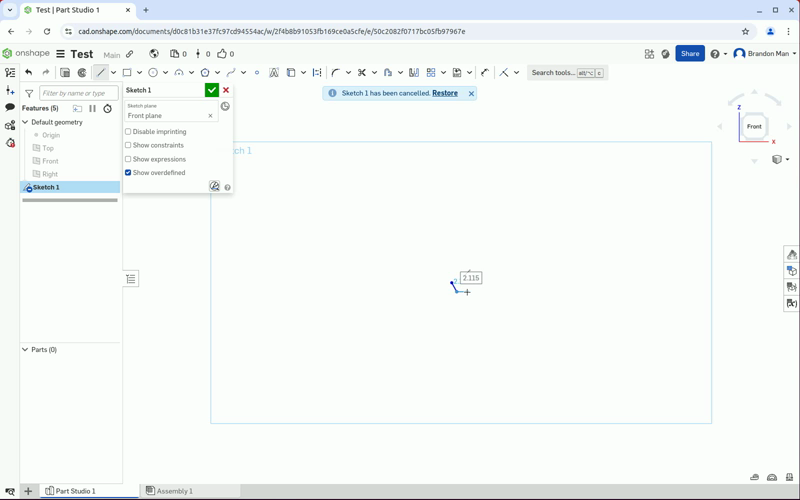
click(467, 291)
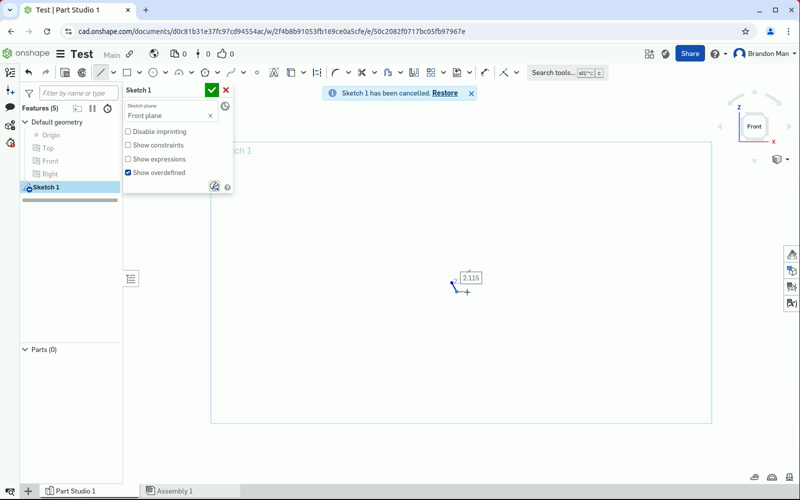
key_up(shift)
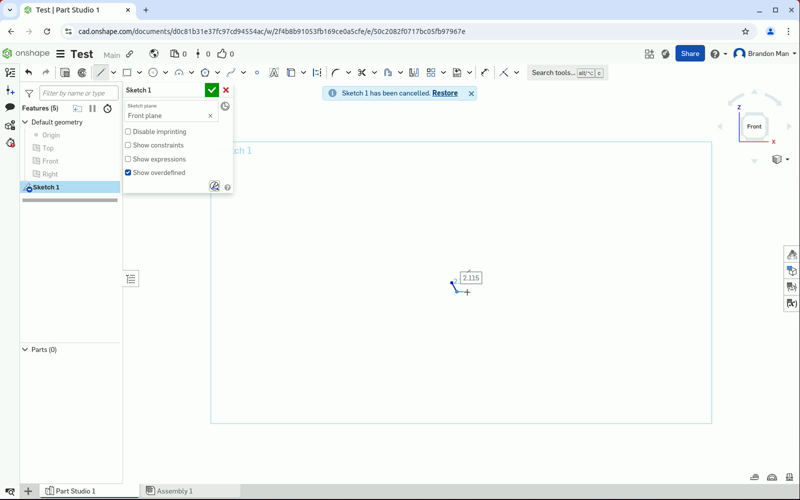
key_down(shift)
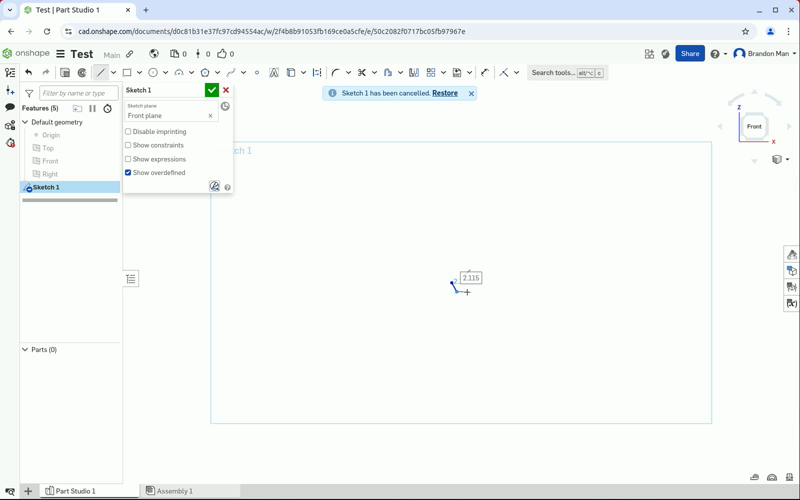
mouse_move(497, 291)
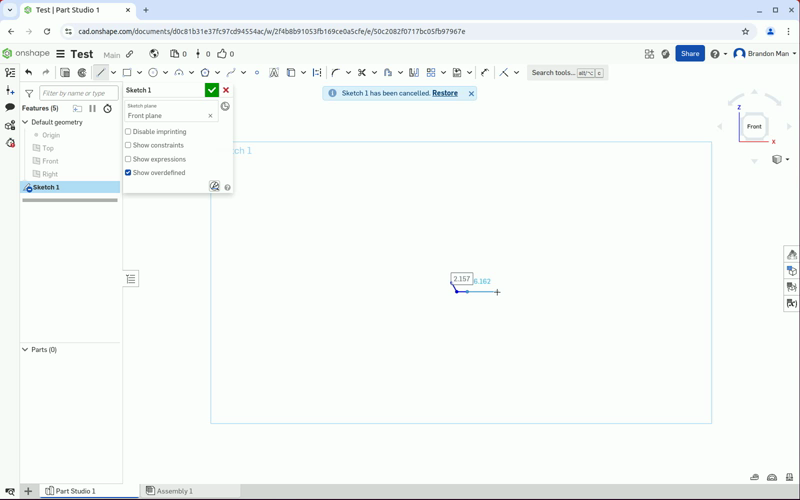
mouse_move(472, 282)
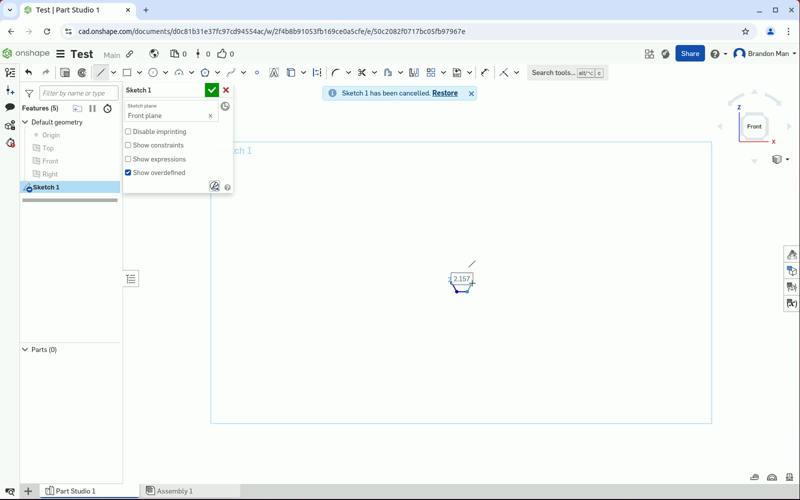
click(472, 282)
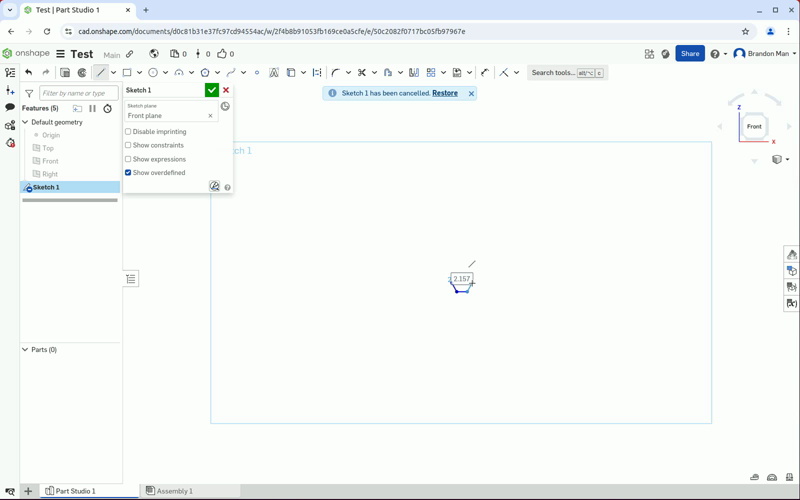
key_up(shift)
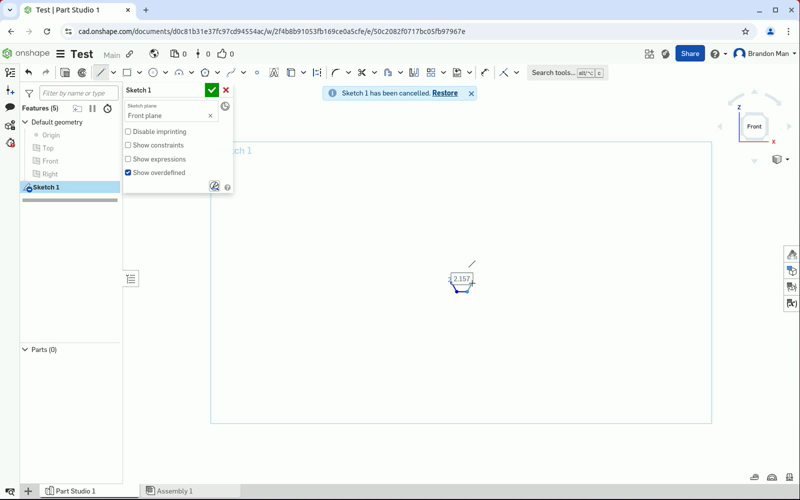
key_down(shift)
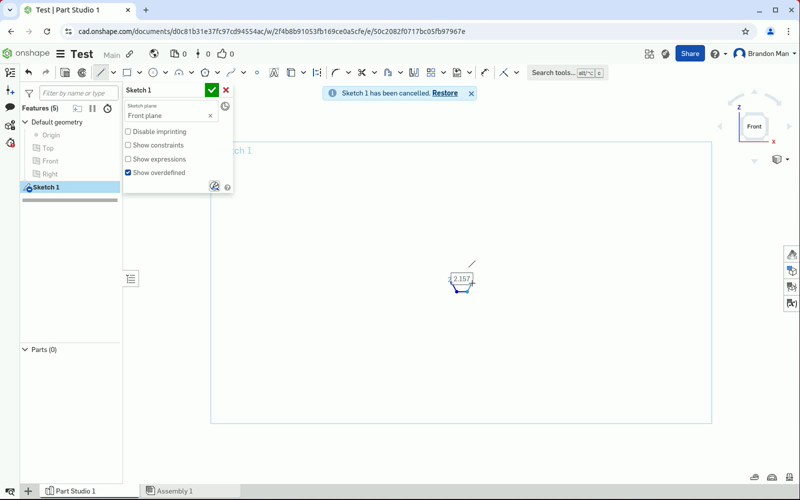
mouse_move(502, 282)
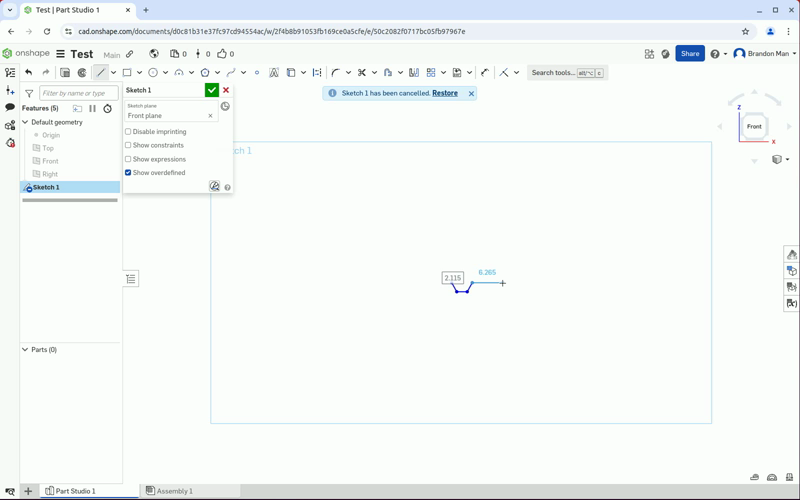
mouse_move(467, 273)
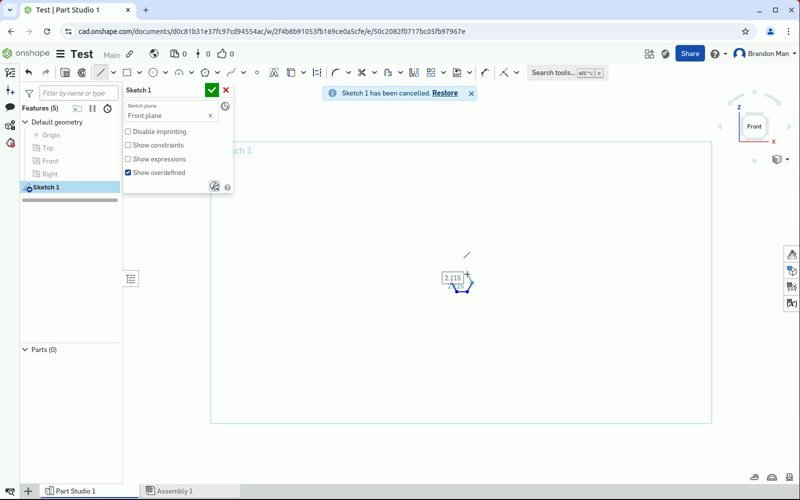
click(467, 273)
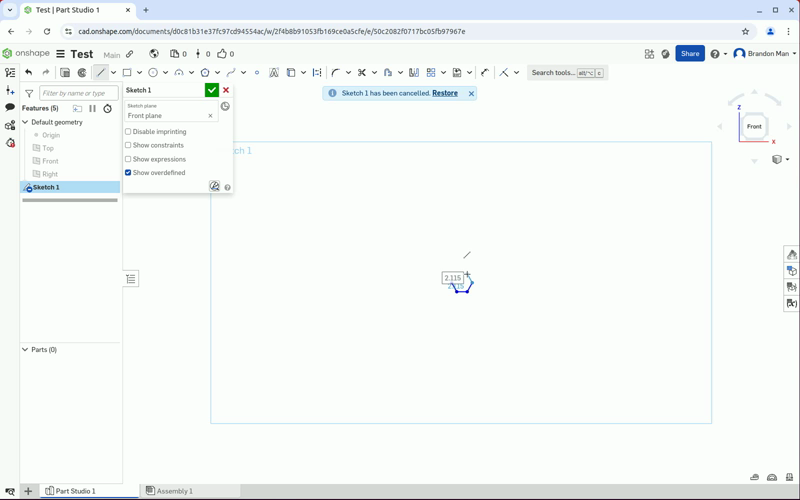
key_up(shift)
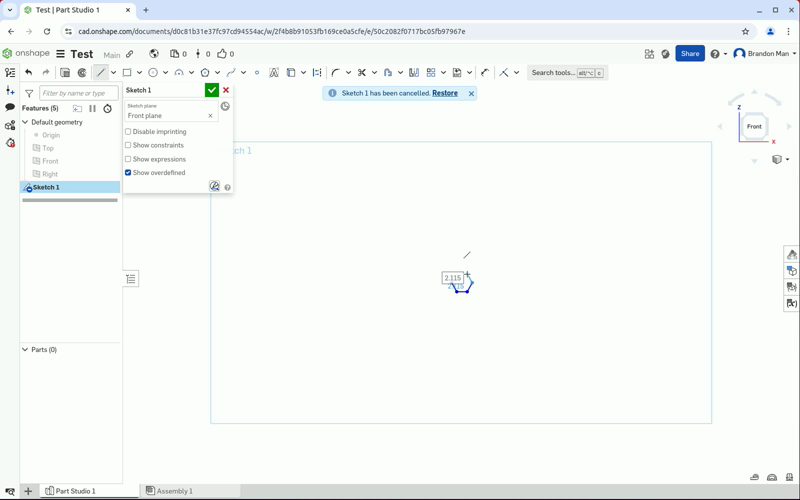
key_down(shift)
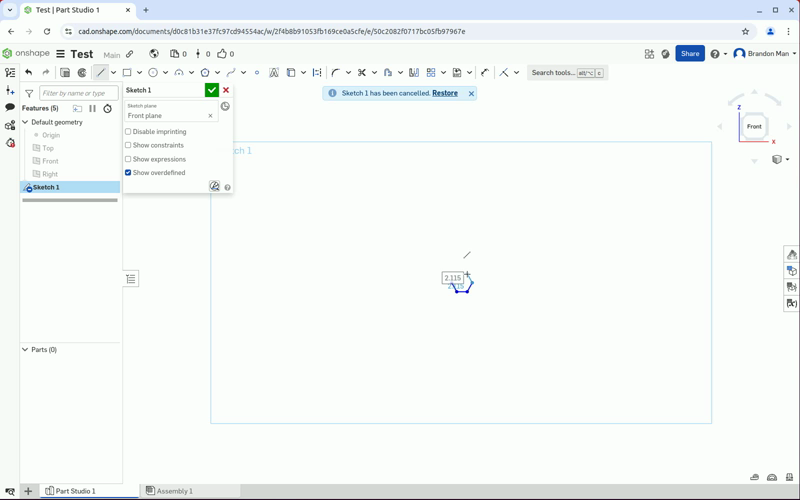
mouse_move(497, 273)
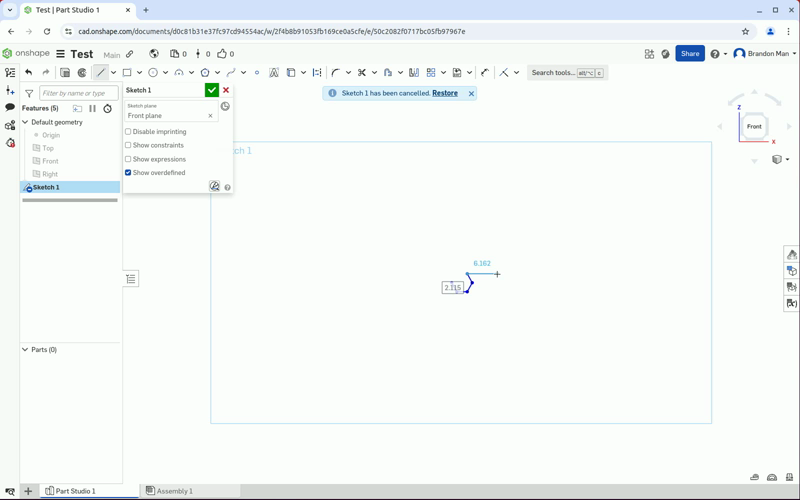
mouse_move(456, 273)
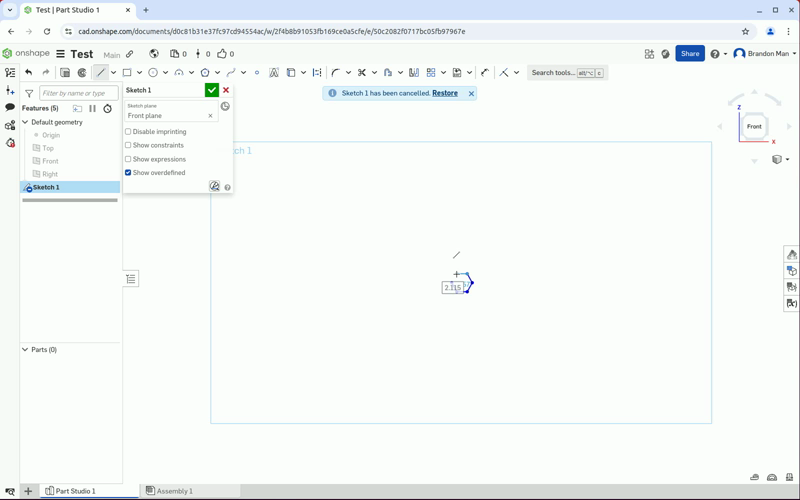
click(456, 273)
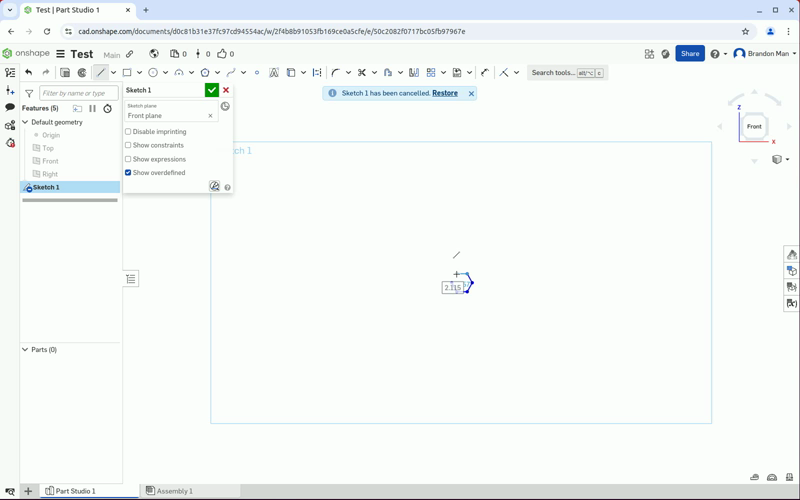
key_up(shift)
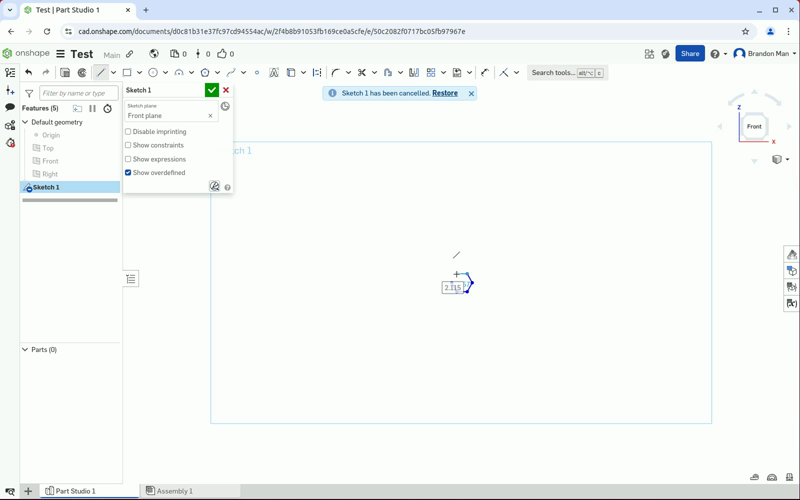
mouse_move(486, 273)
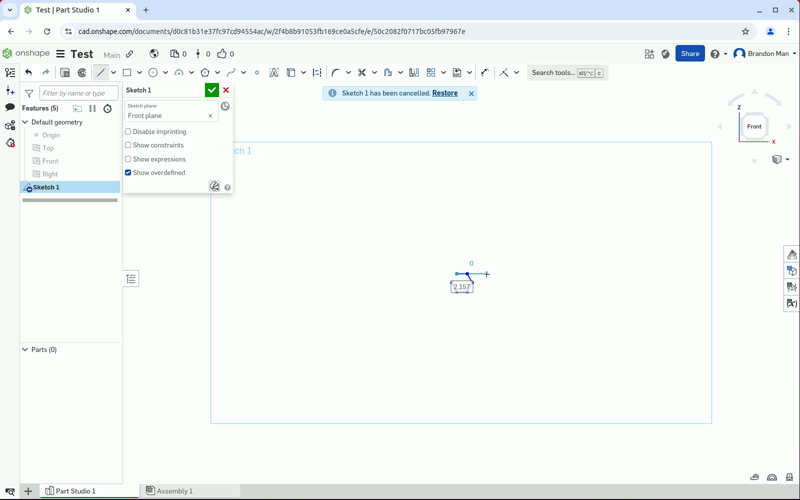
key_down(shift)
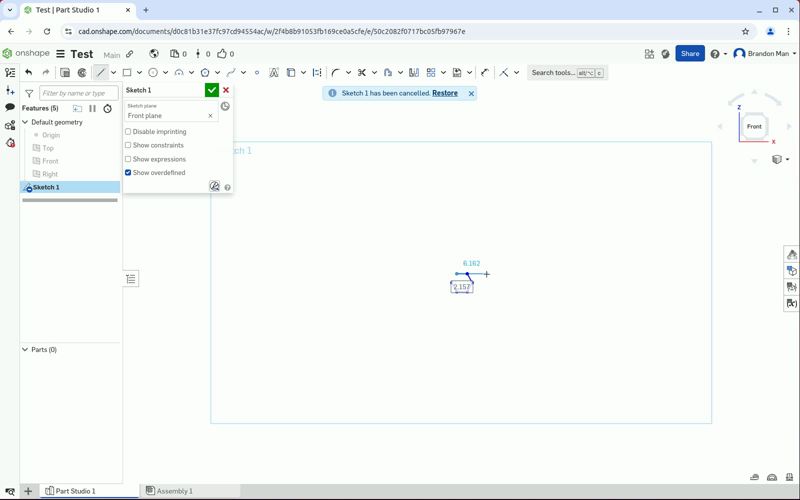
mouse_move(451, 282)
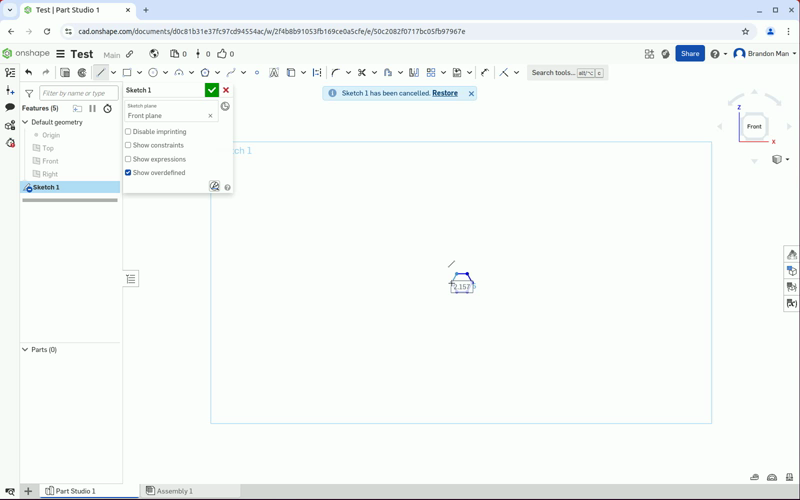
key_up(shift)
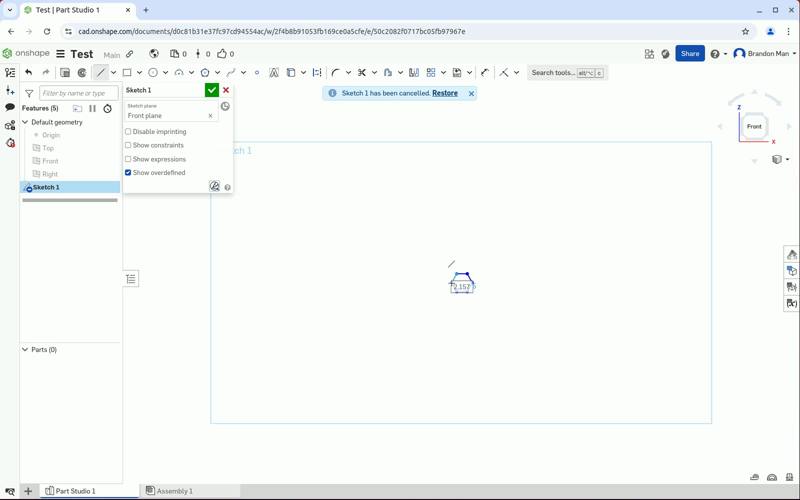
click(451, 282)
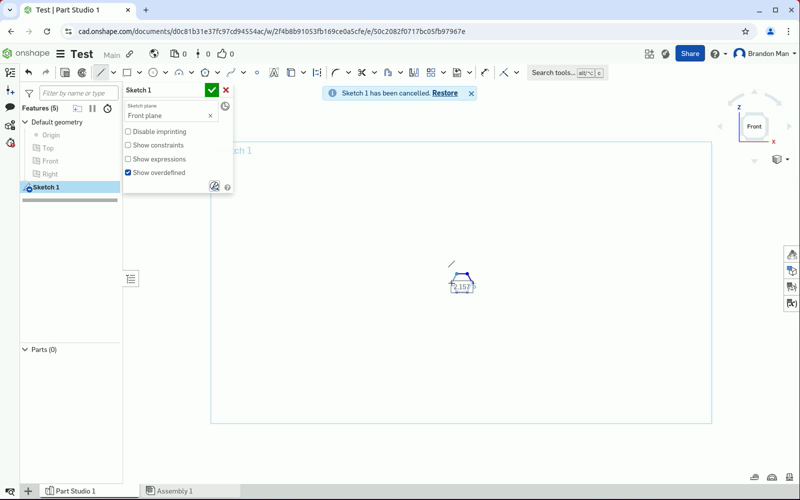
key(esc)
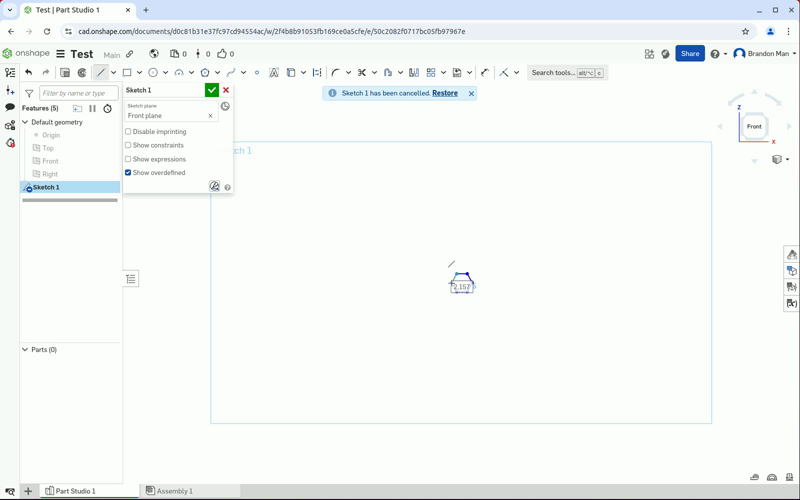
mouse_move(454, 285)
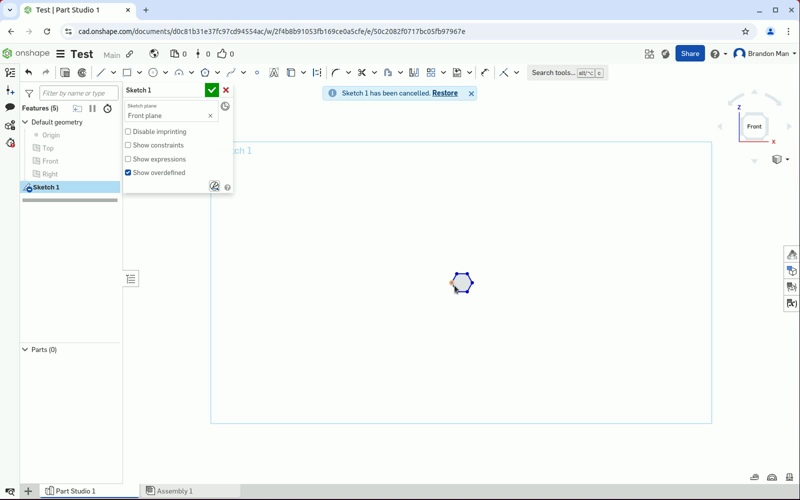
scroll(6)
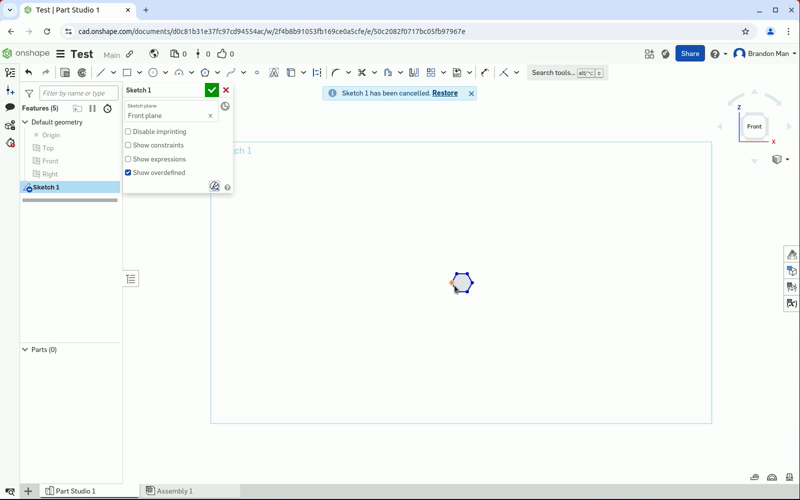
scroll(6)
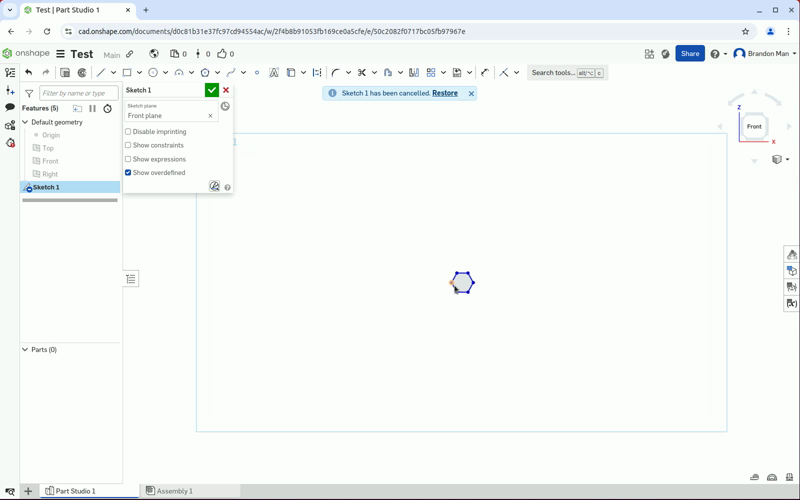
scroll(6)
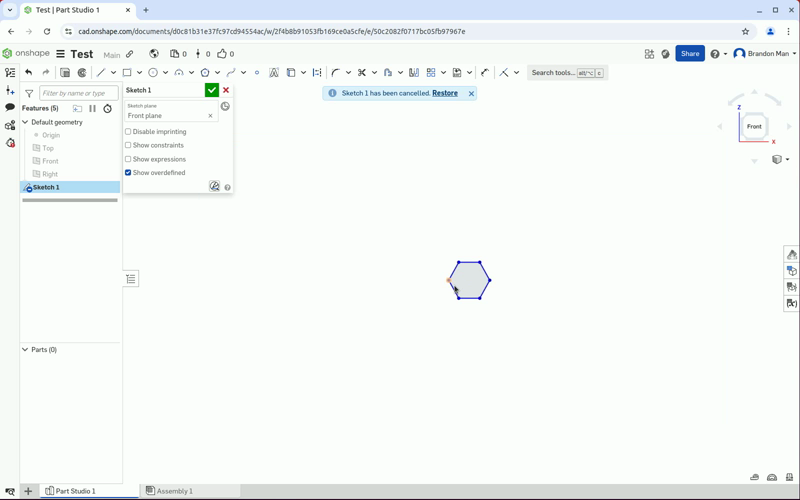
scroll(6)
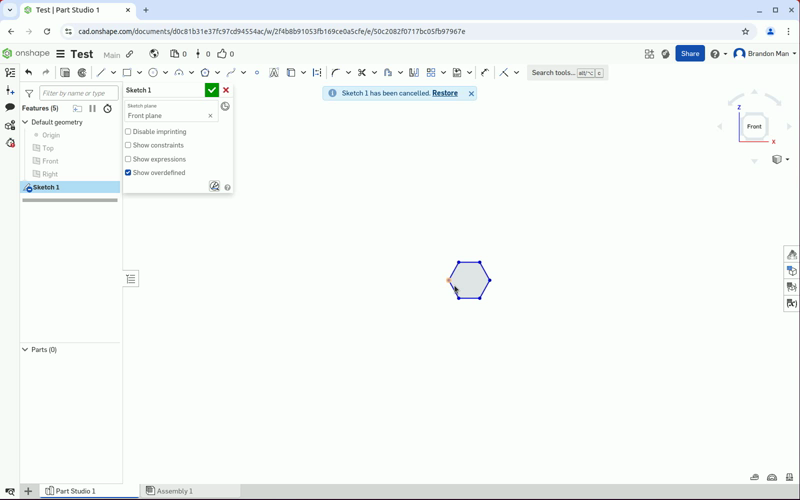
scroll(6)
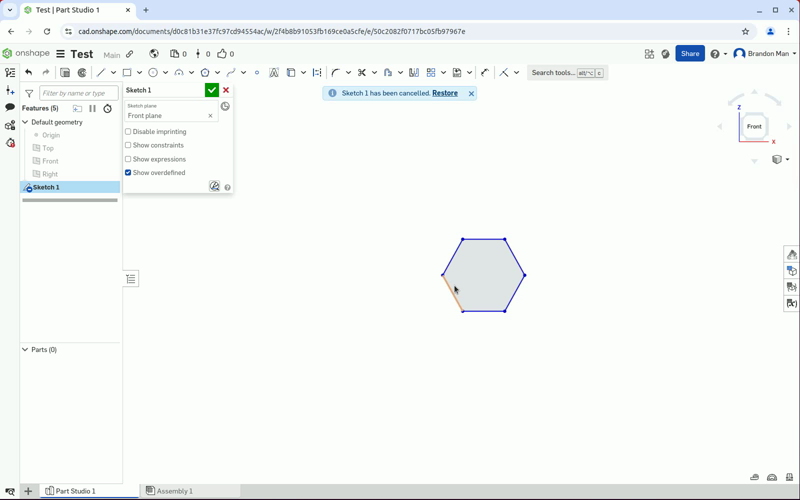
scroll(6)
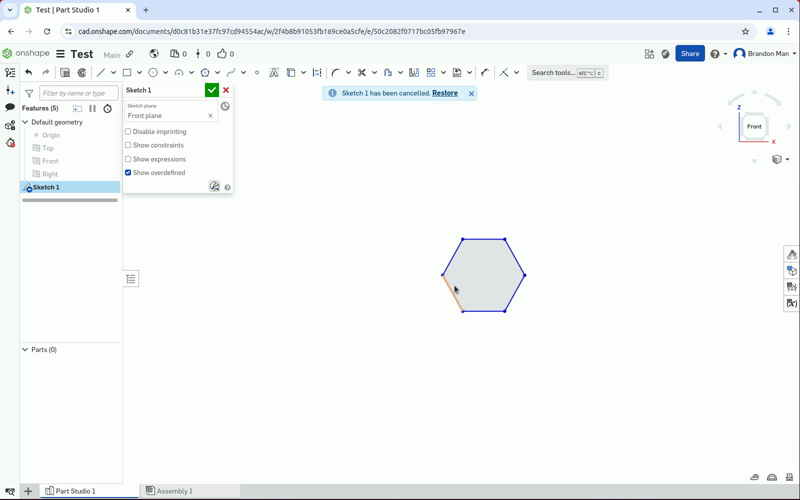
scroll(6)
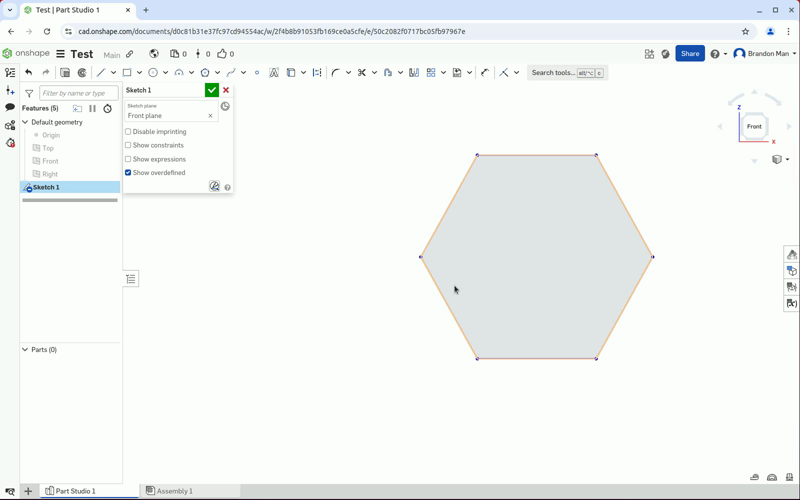
click(454, 285)
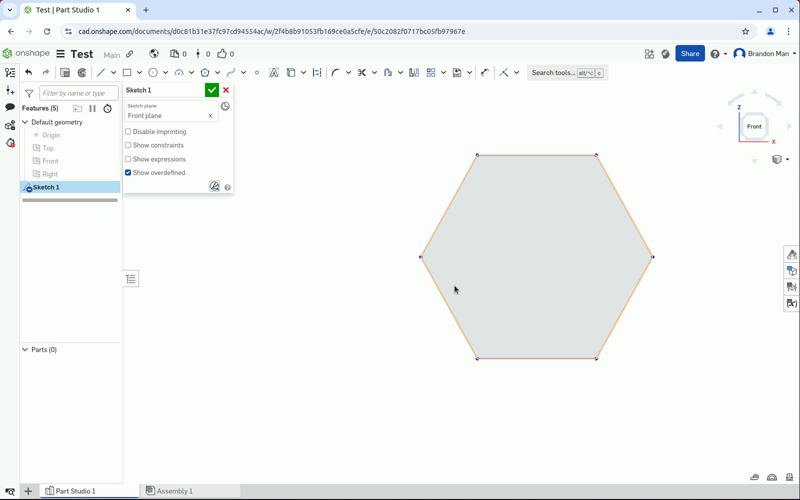
scroll(-6)
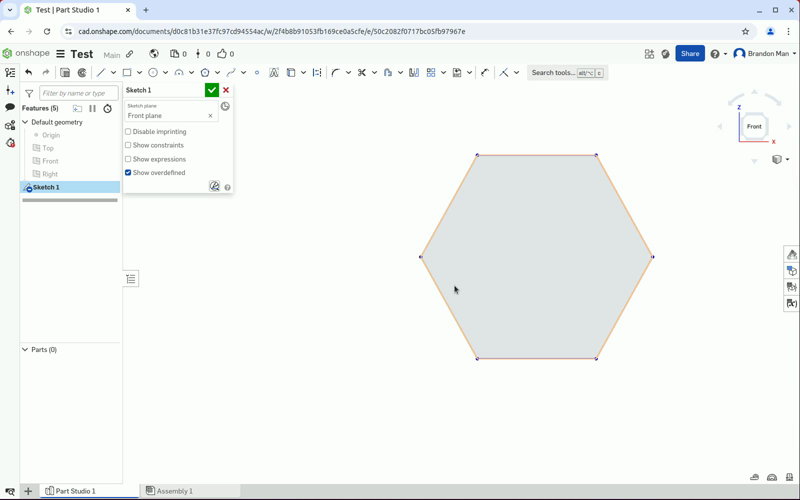
scroll(-6)
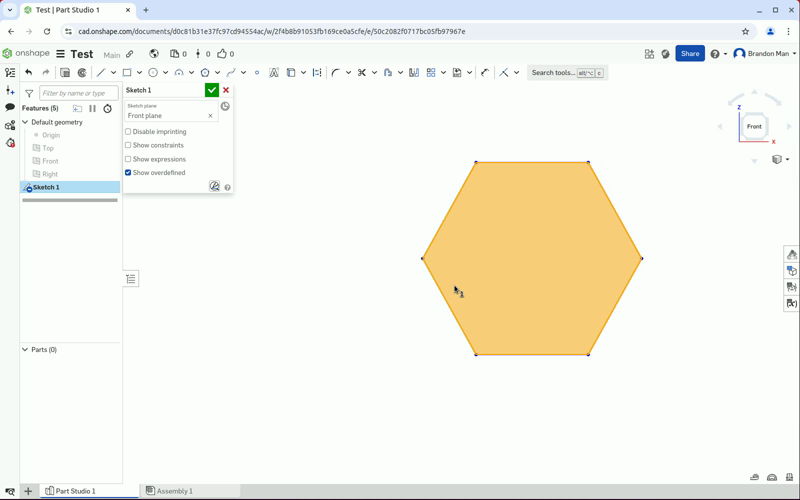
scroll(-6)
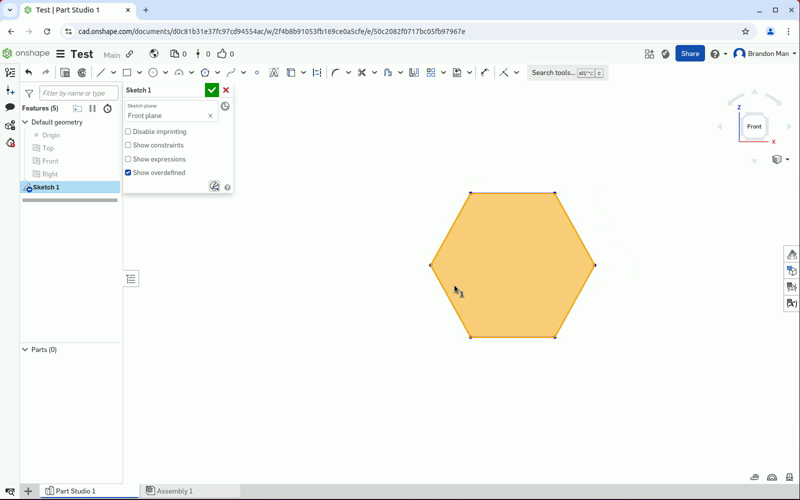
scroll(-6)
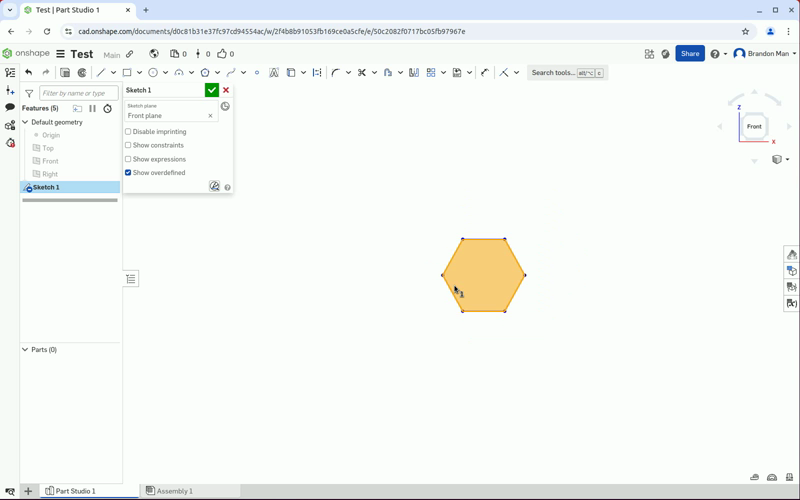
scroll(-6)
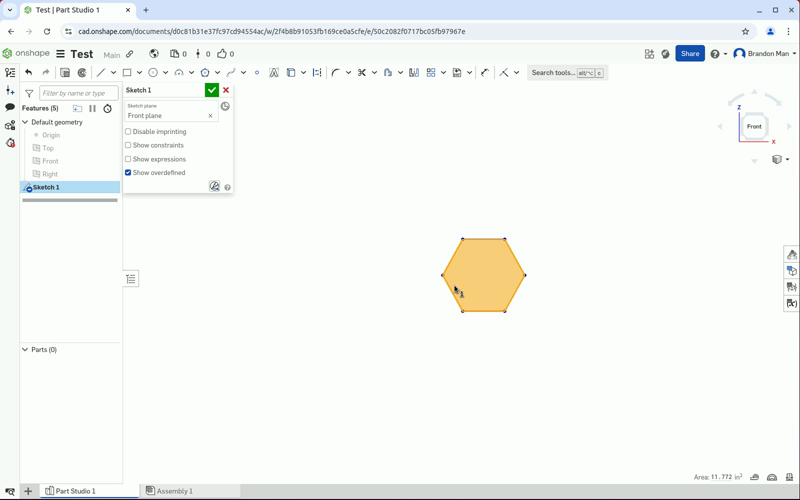
scroll(-6)
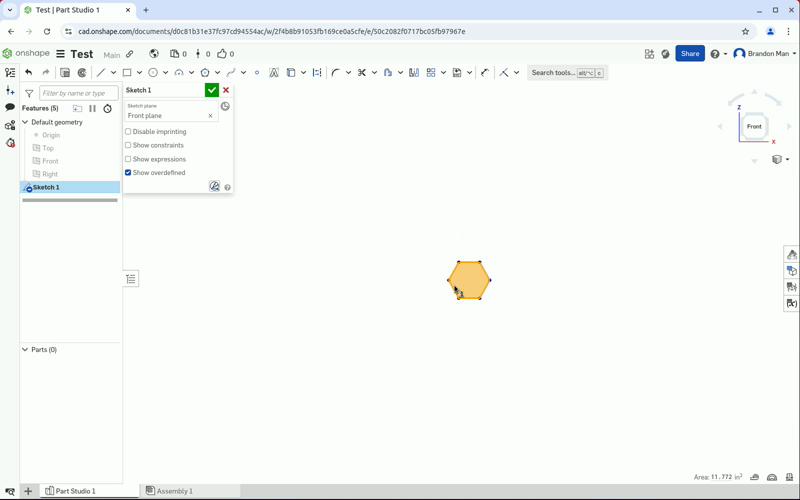
scroll(-6)
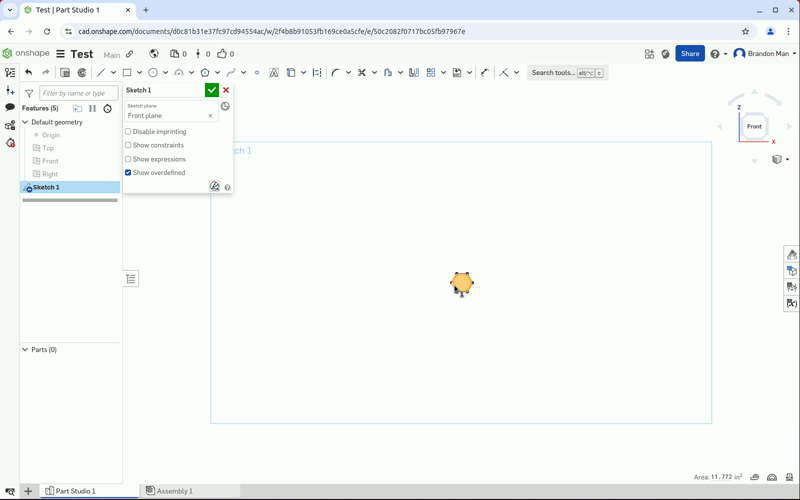
mouse_move(73, 352)
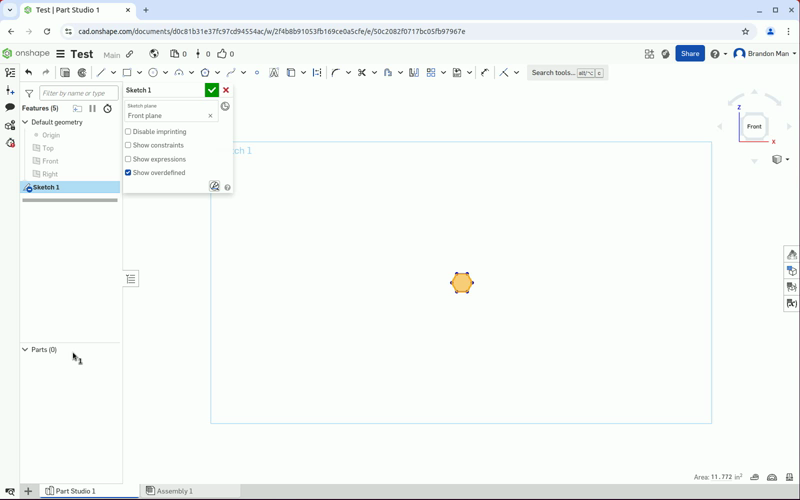
key(shift+y)
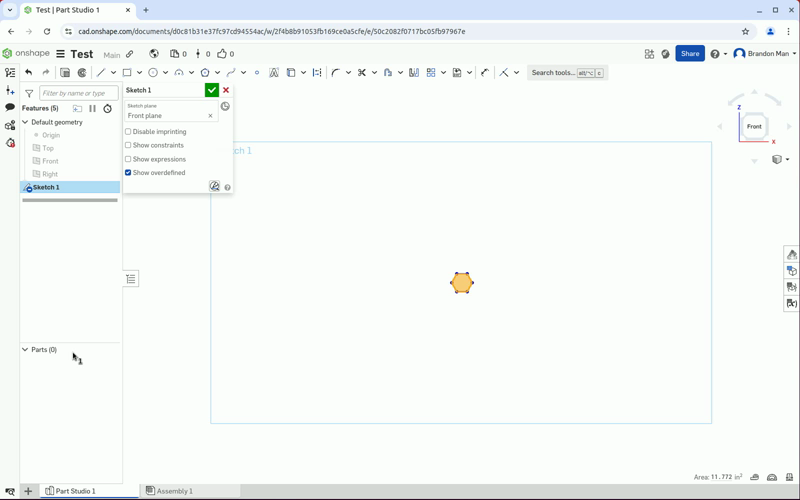
key(shift+e)
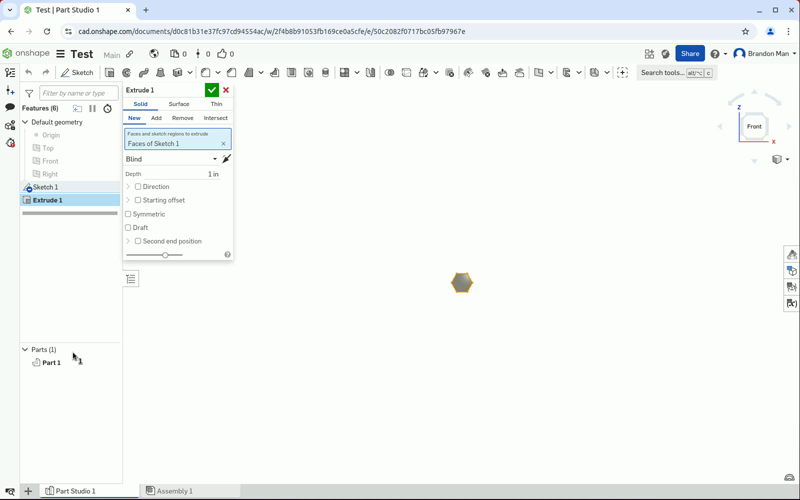
mouse_move(143, 106)
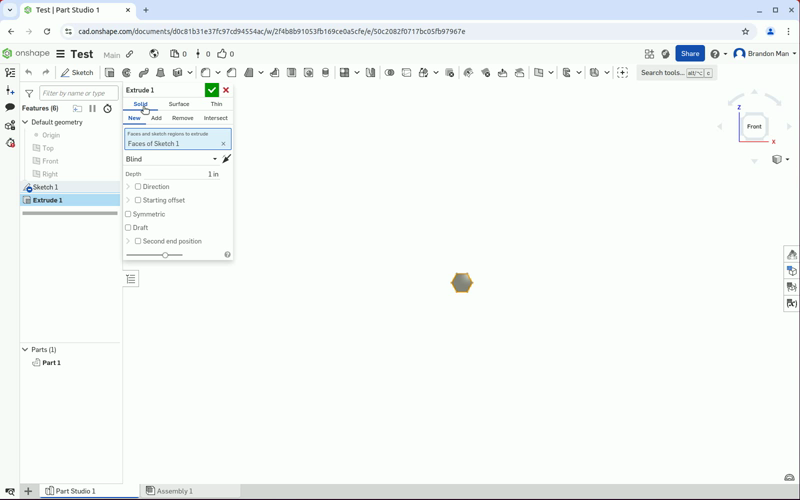
click(143, 106)
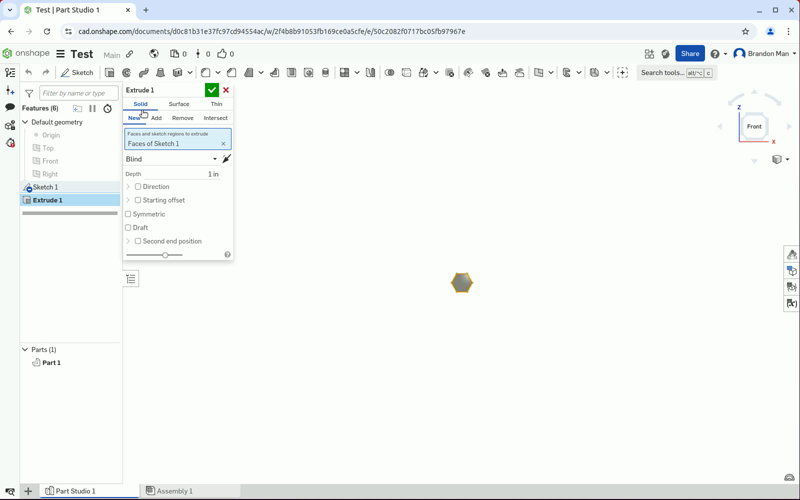
mouse_move(137, 120)
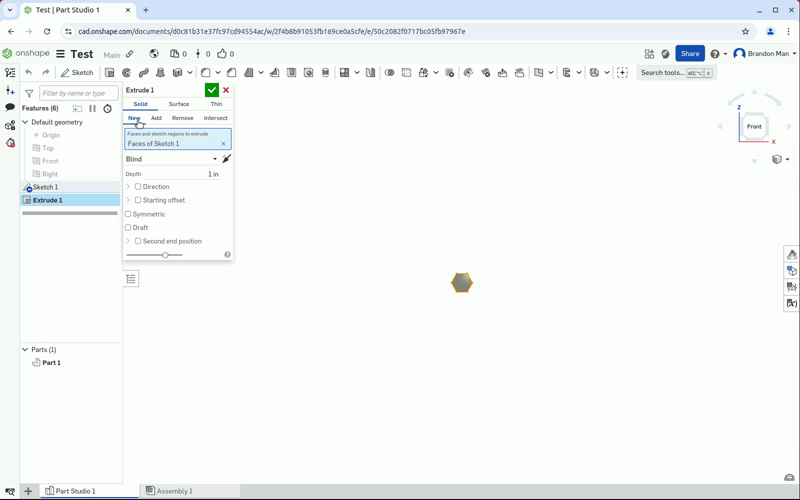
click(137, 120)
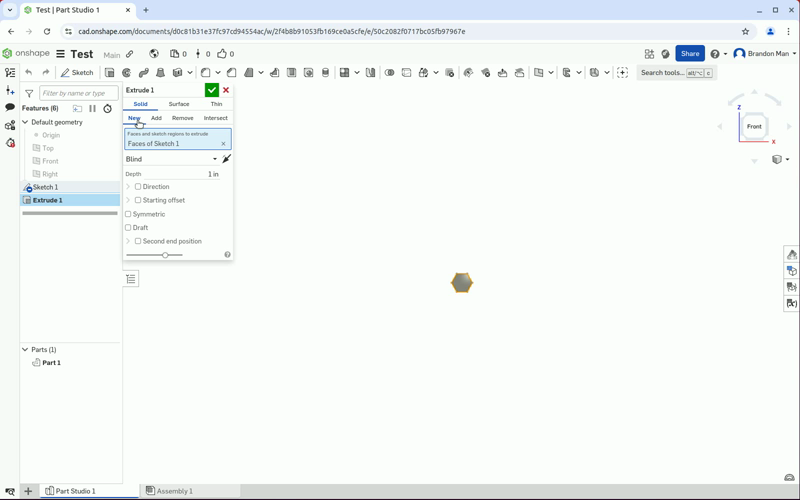
key(tab, 4)
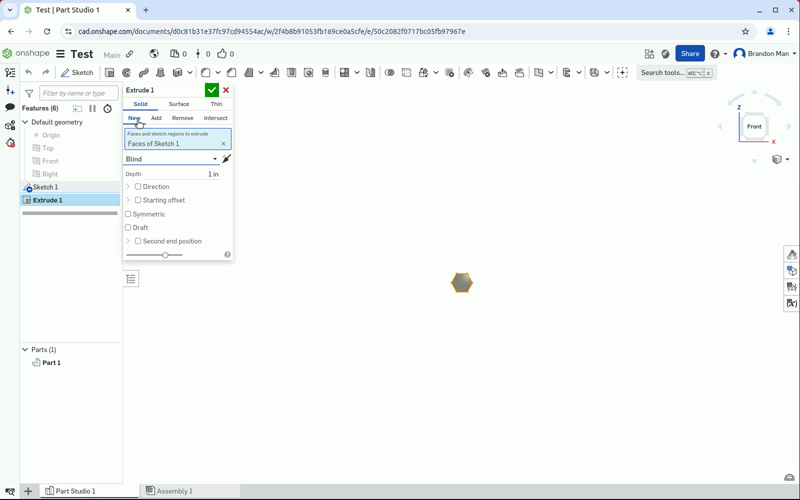
text(23.108)
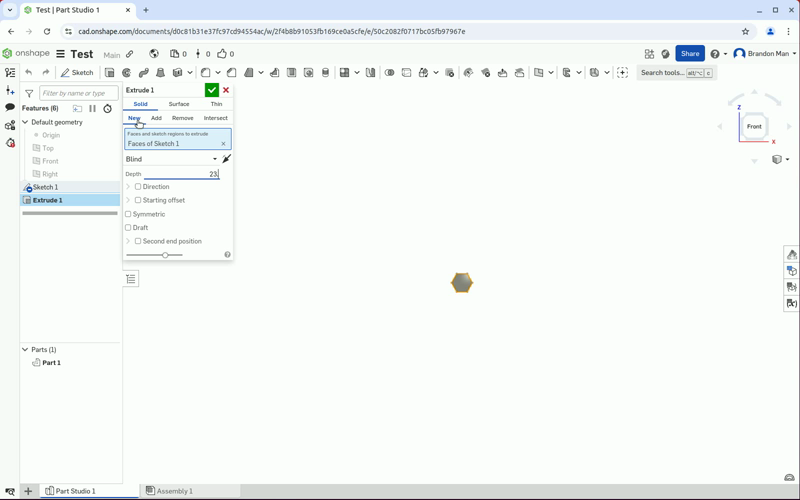
key(enter)
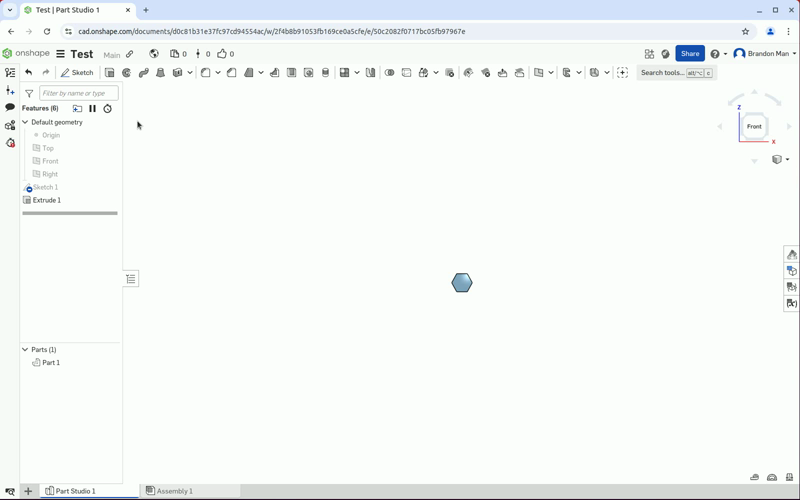
key(shift+h)
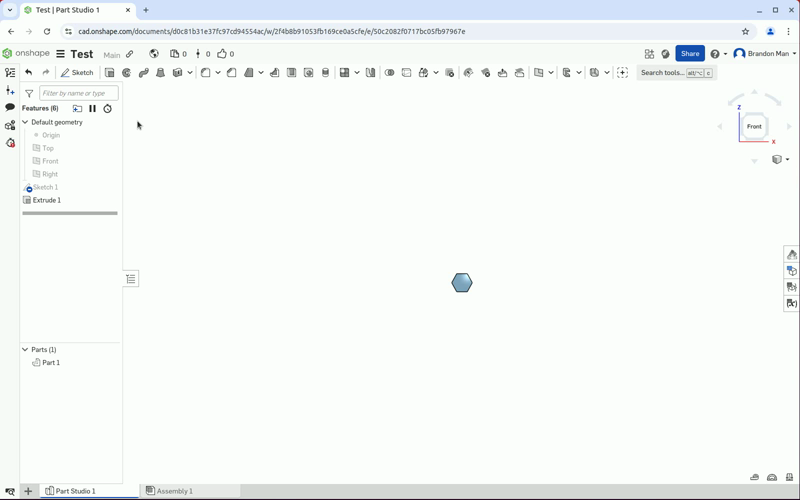
key(shift+h)
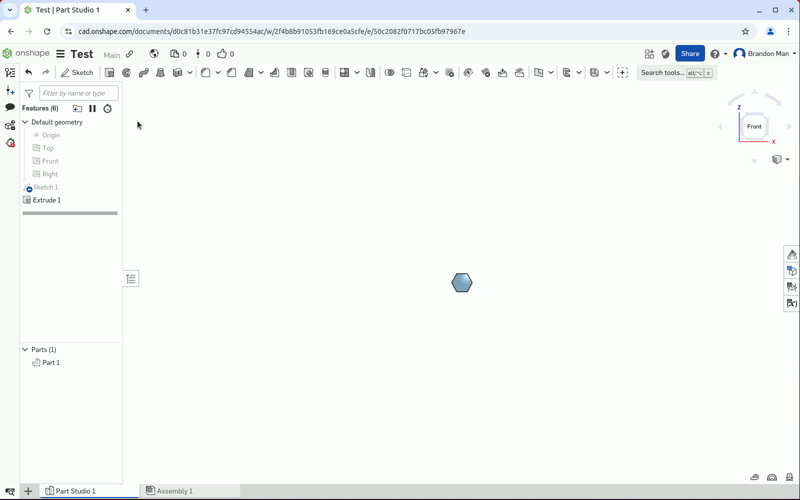
mouse_move(73, 189)
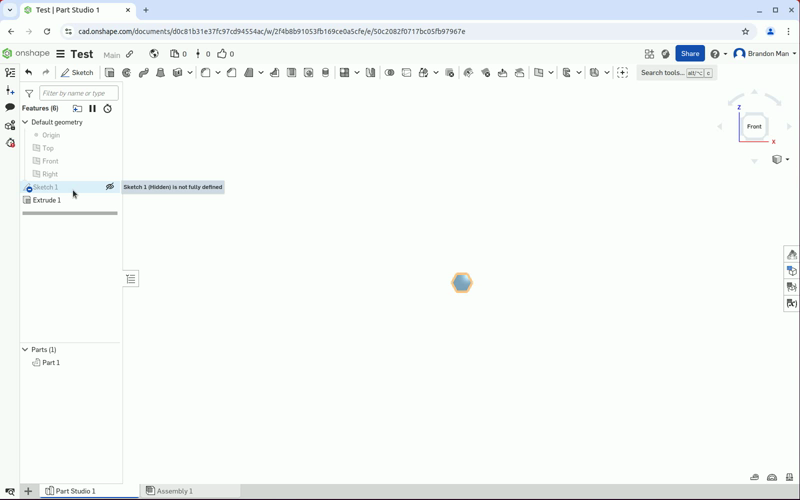
click(73, 189)
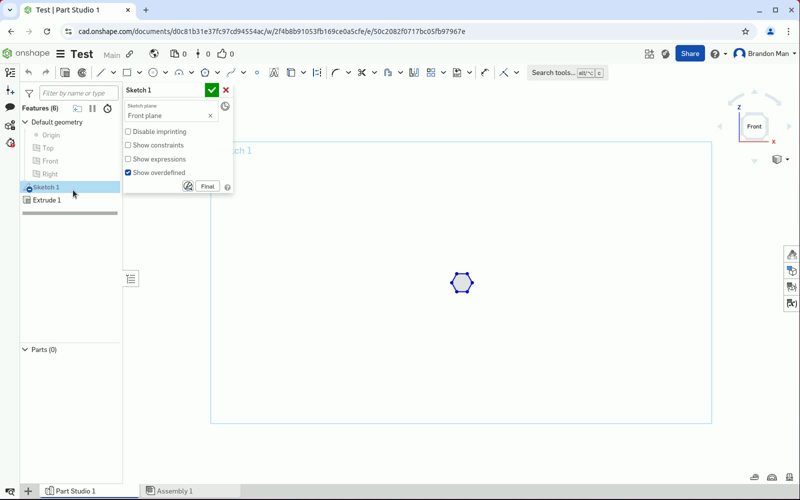
mouse_move(229, 92)
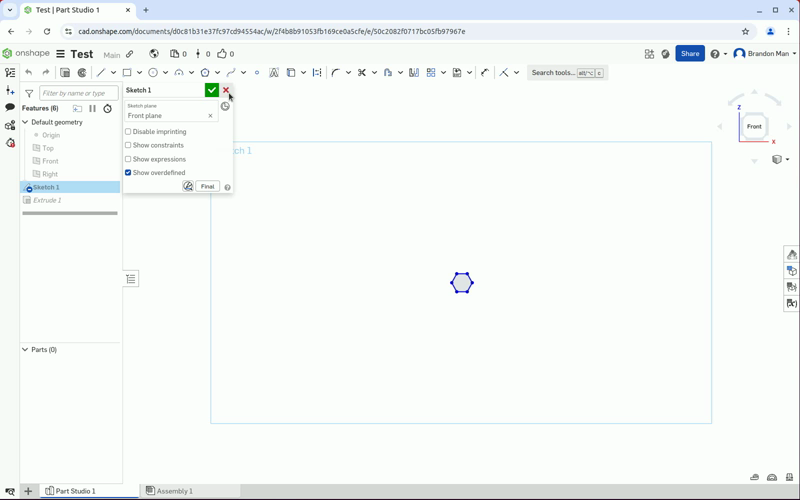
click(229, 92)
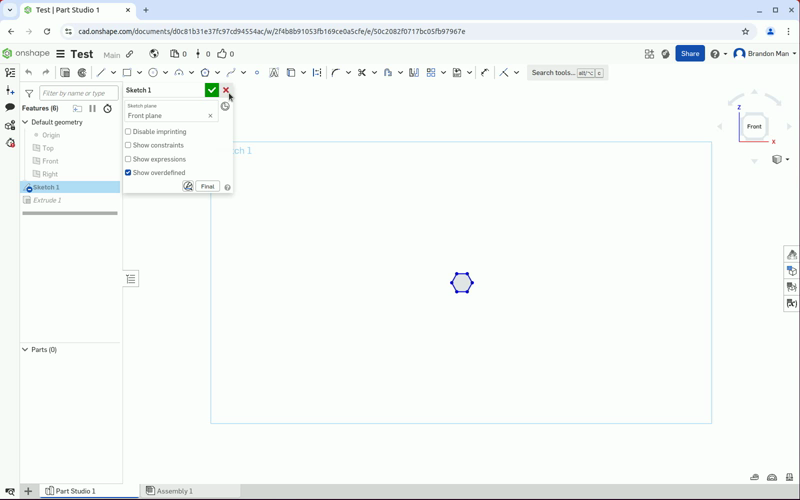
key(shift+s)
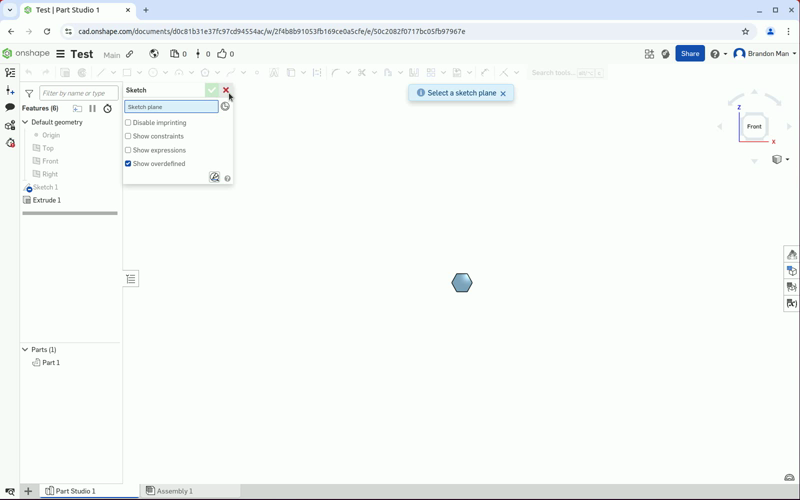
mouse_move(73, 163)
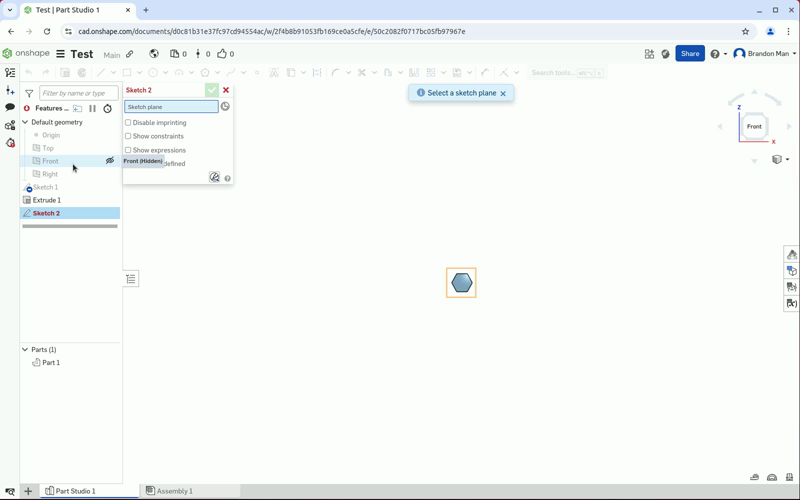
click(73, 163)
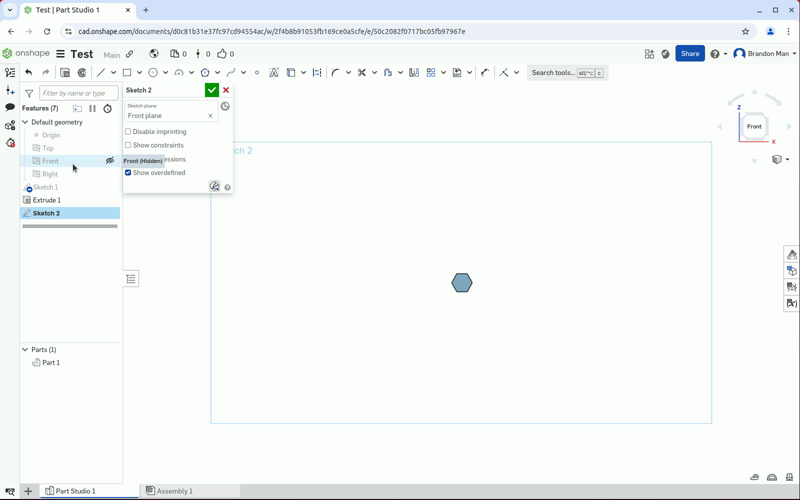
mouse_move(73, 352)
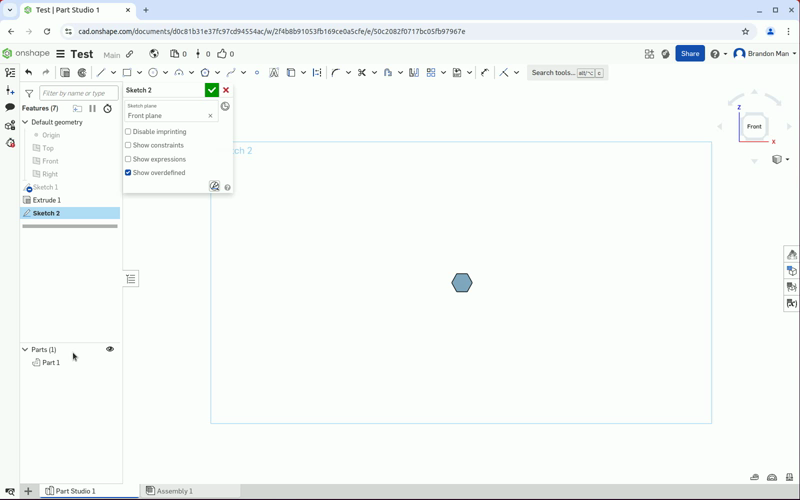
key(y)
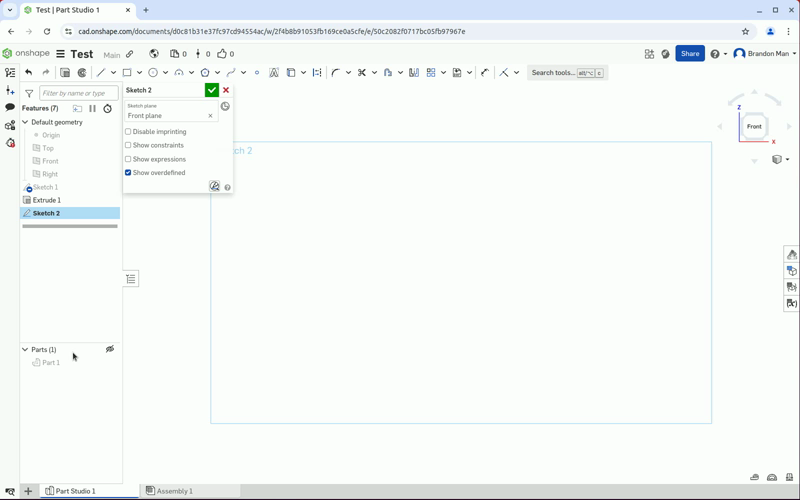
key(l)
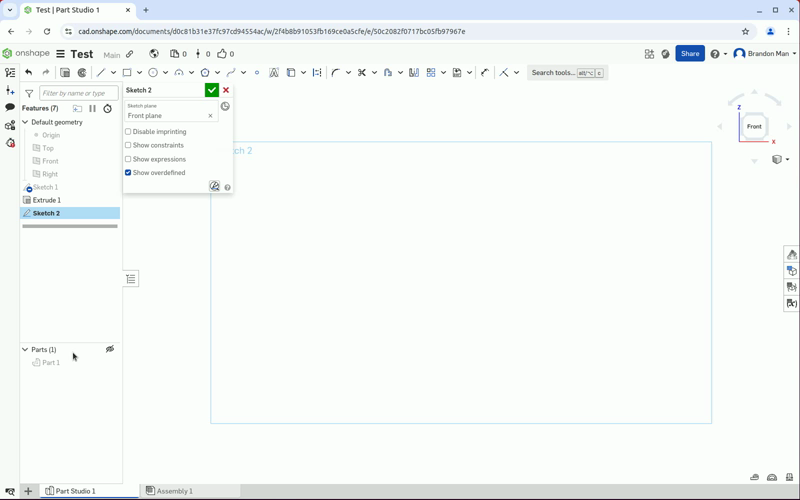
key_down(shift)
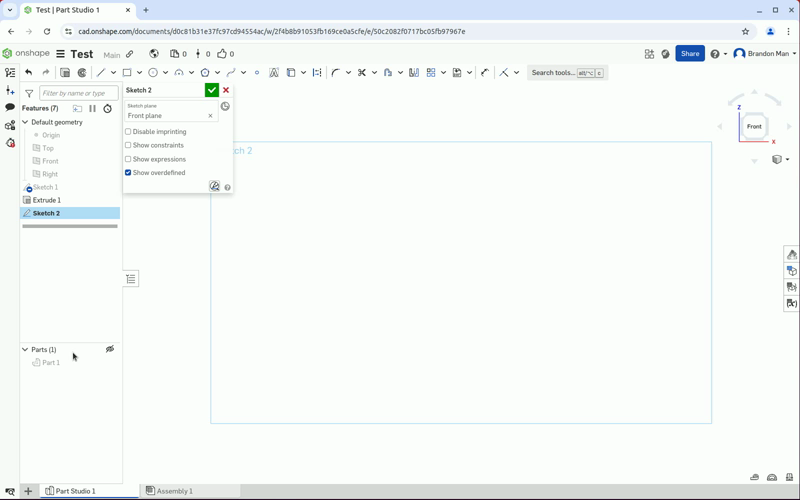
mouse_move(451, 282)
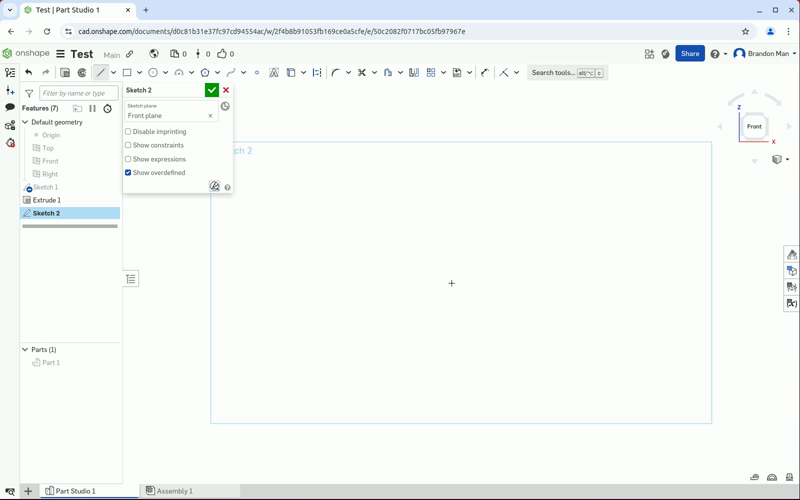
click(451, 282)
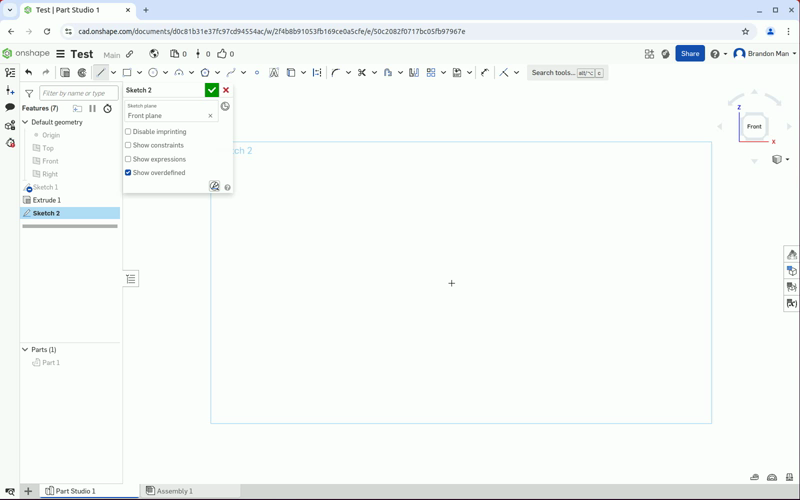
key_up(shift)
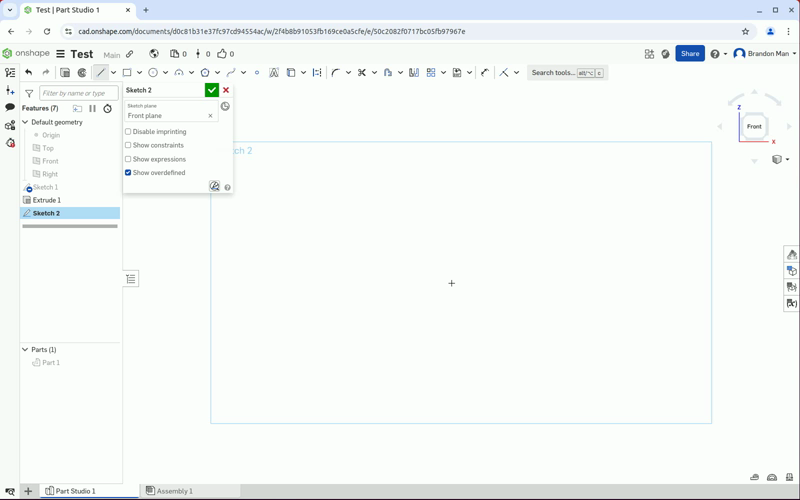
key_down(shift)
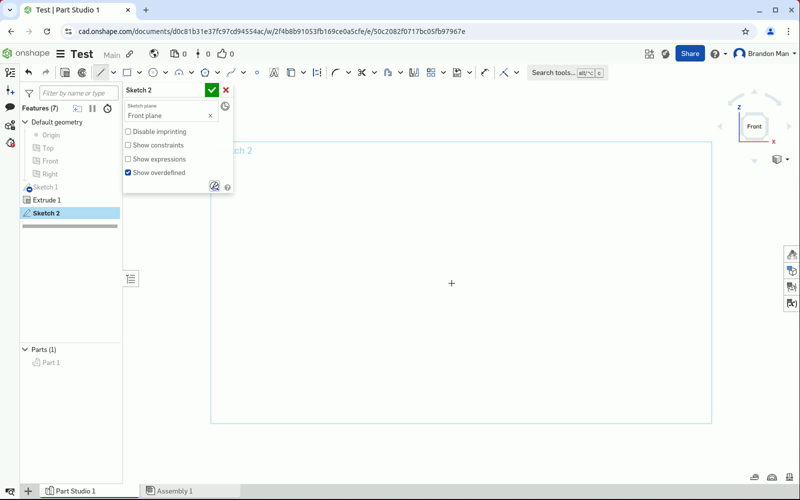
mouse_move(481, 282)
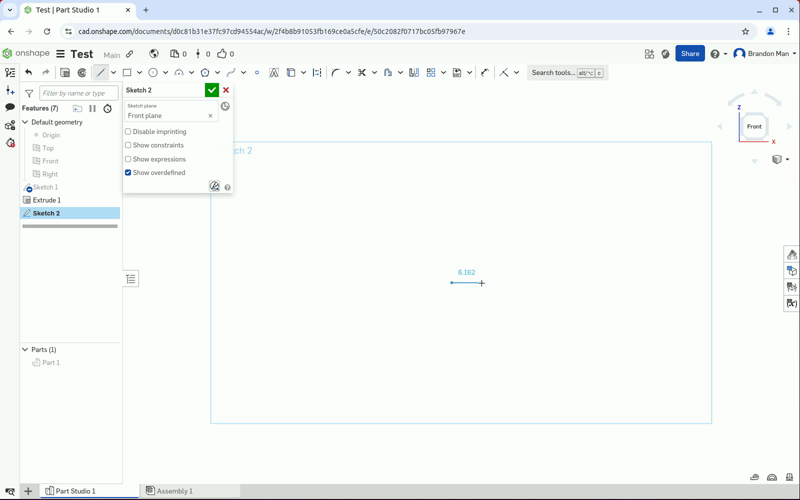
mouse_move(456, 291)
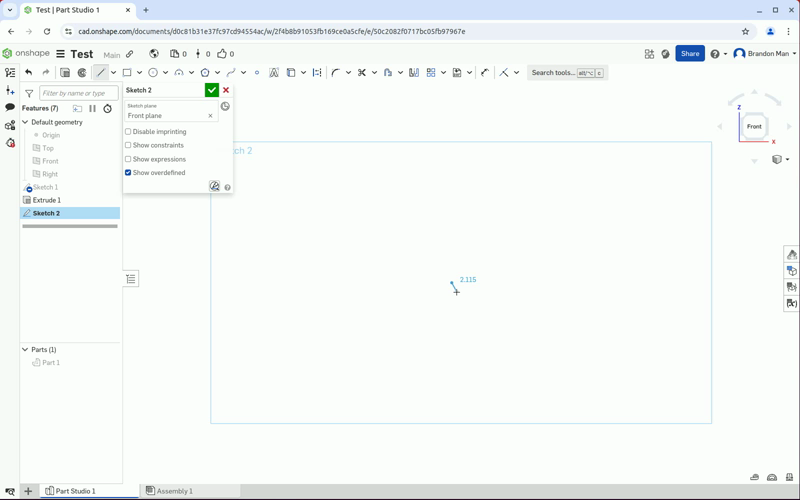
click(456, 291)
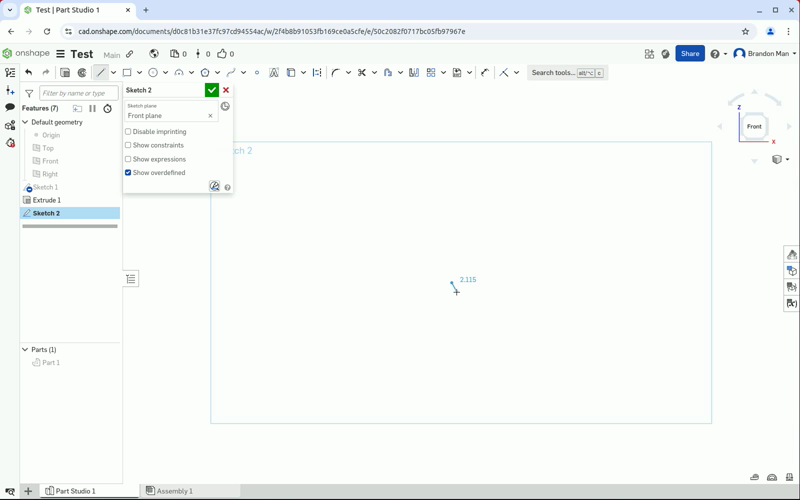
key_up(shift)
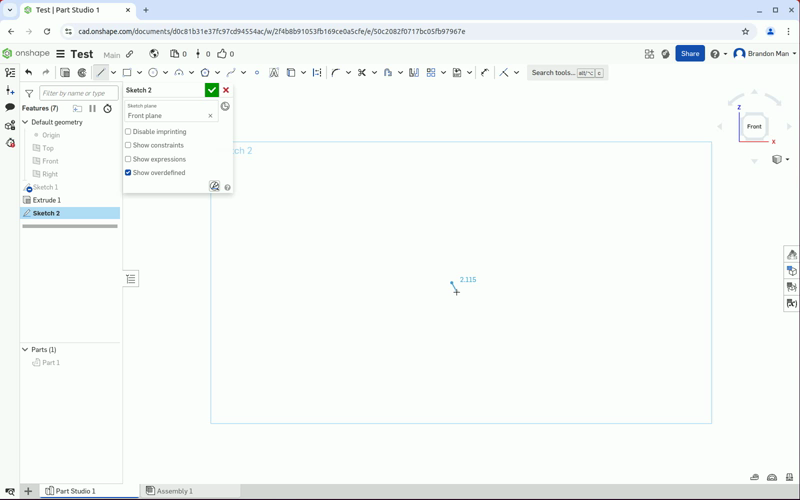
key_down(shift)
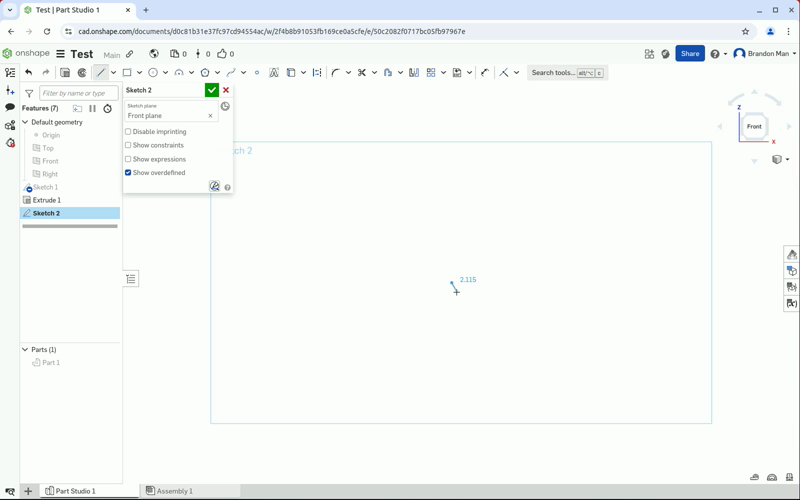
mouse_move(486, 291)
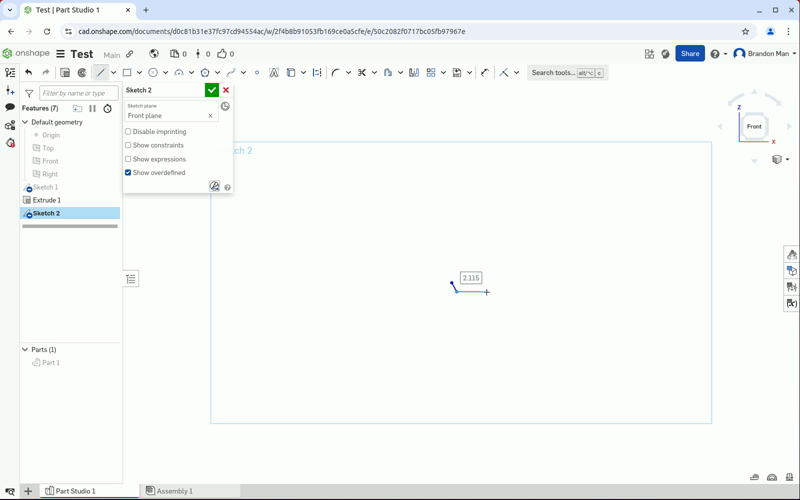
mouse_move(467, 291)
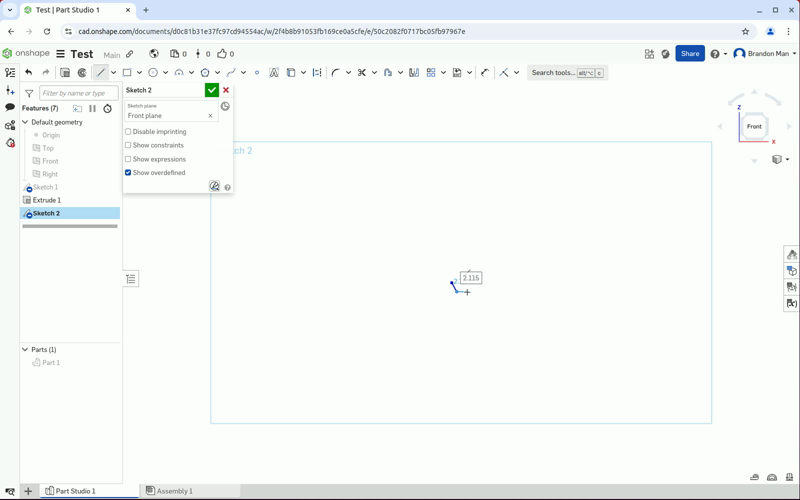
click(467, 291)
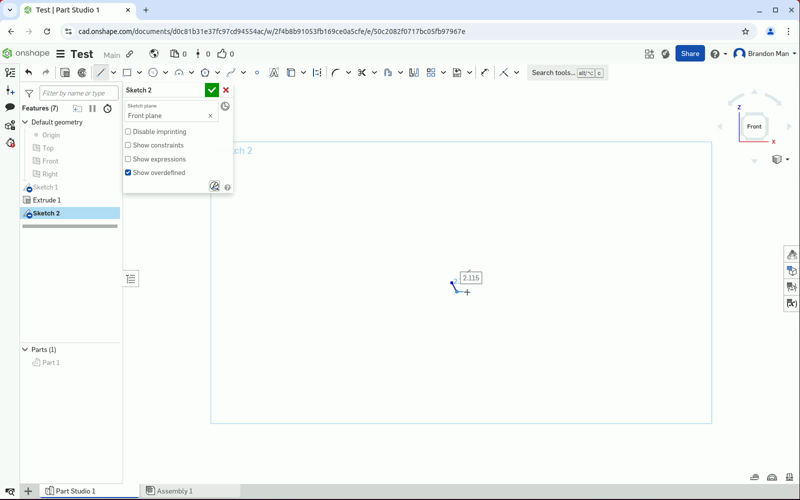
key_up(shift)
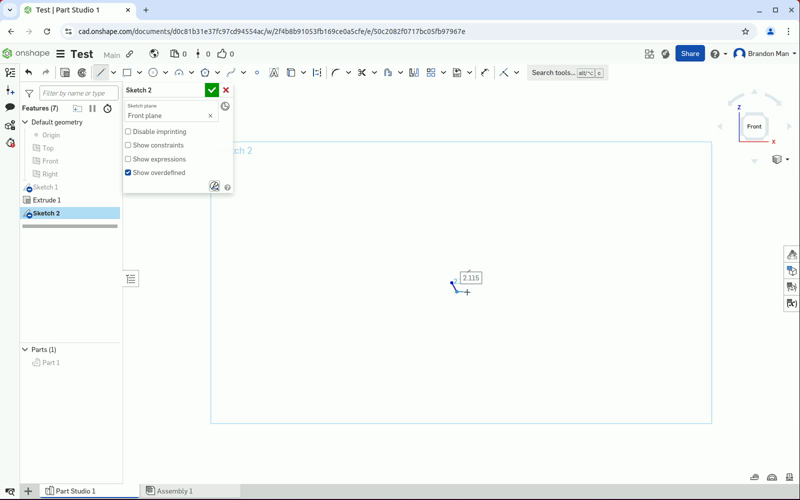
key_down(shift)
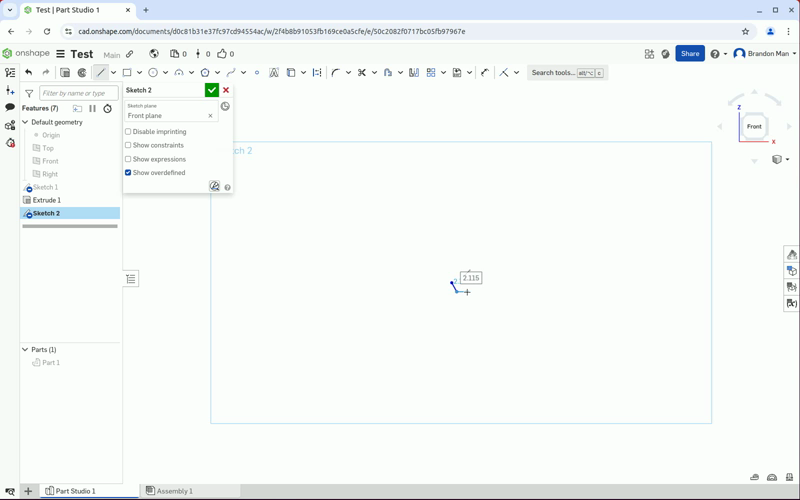
mouse_move(497, 291)
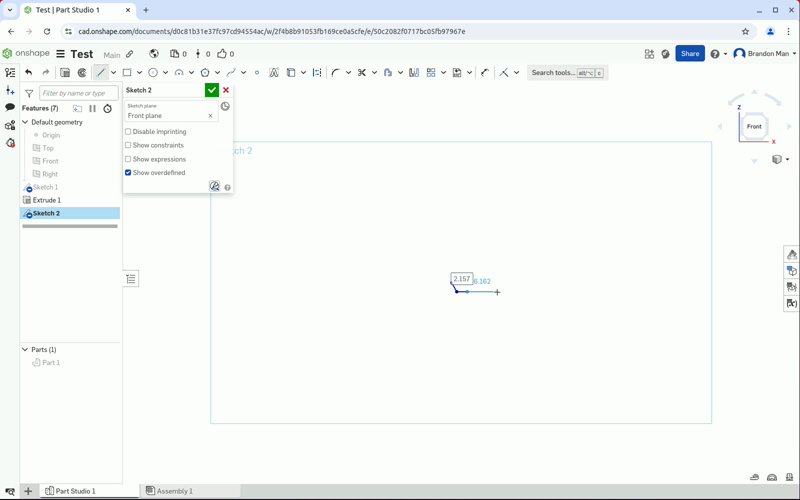
mouse_move(472, 282)
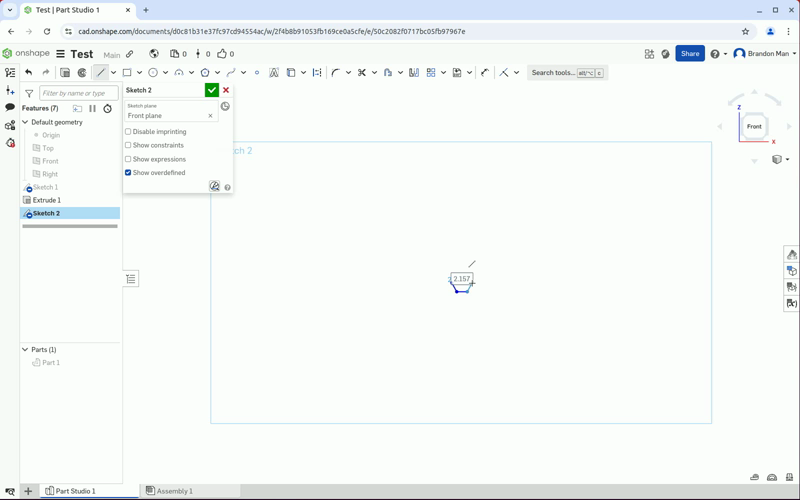
click(472, 282)
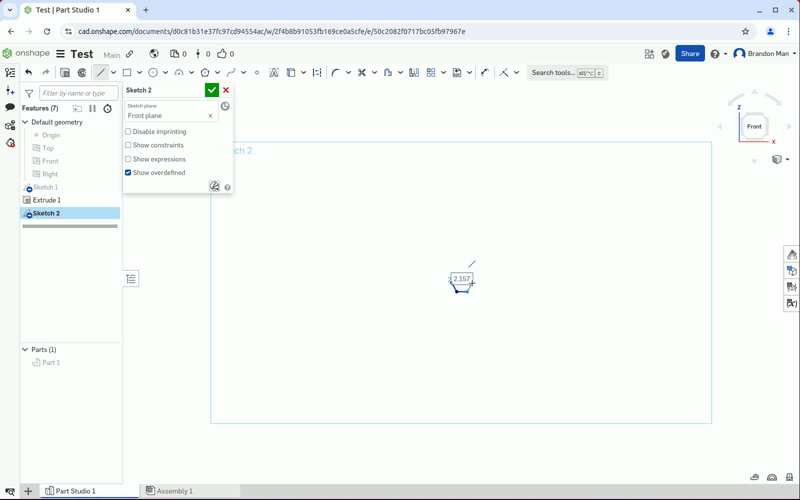
key_up(shift)
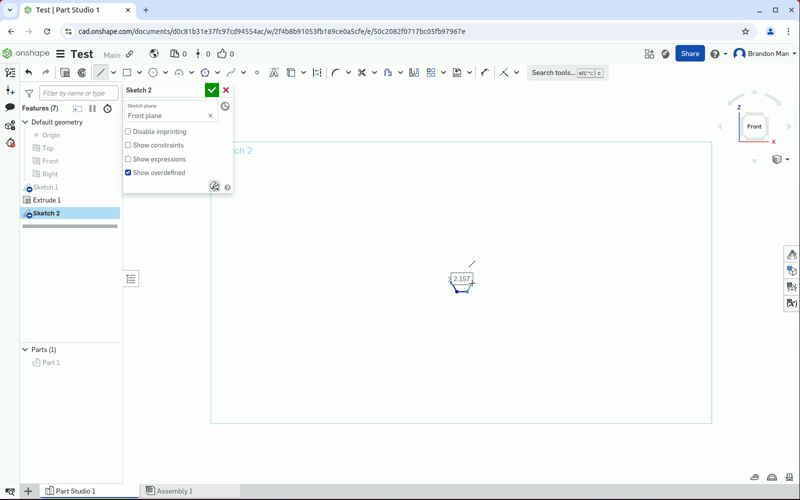
key_down(shift)
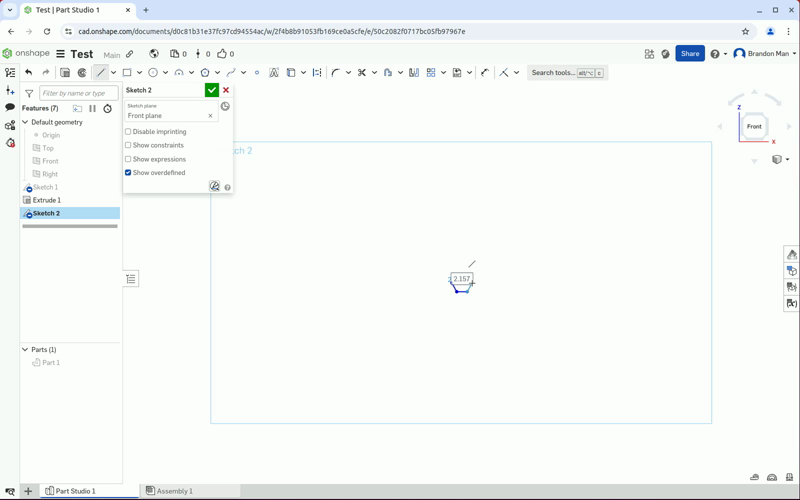
mouse_move(502, 282)
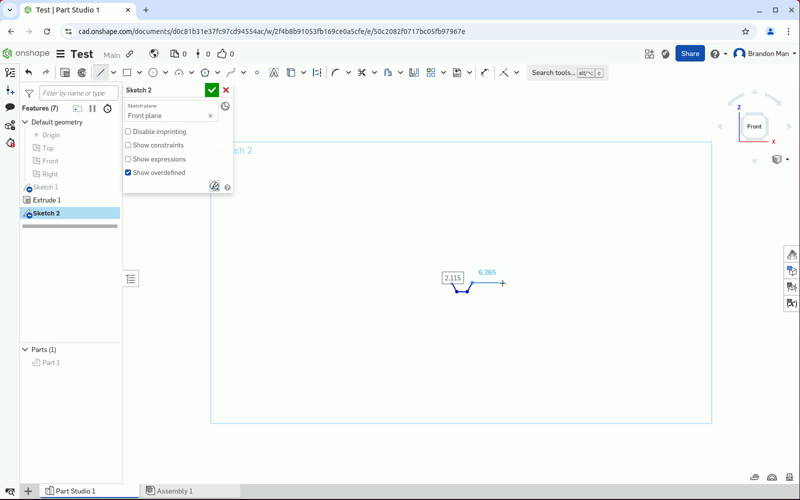
mouse_move(467, 273)
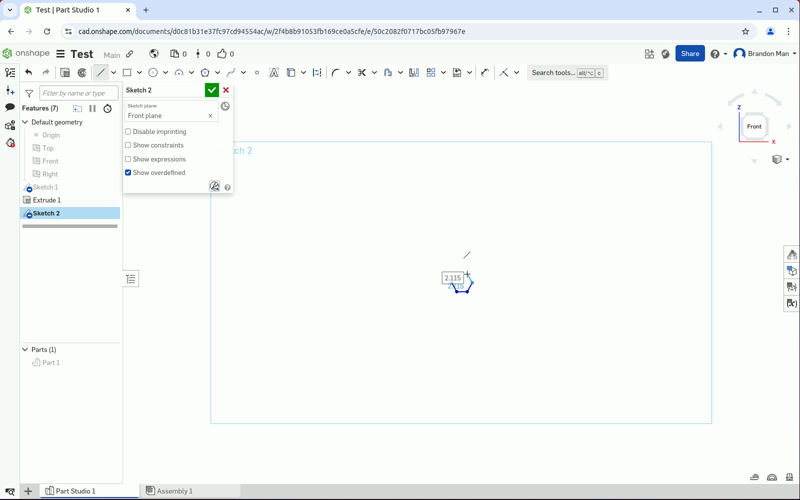
click(467, 273)
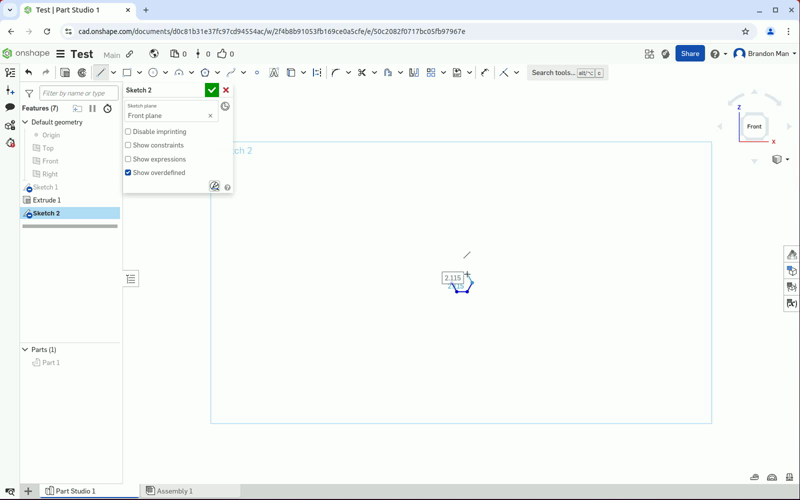
key_up(shift)
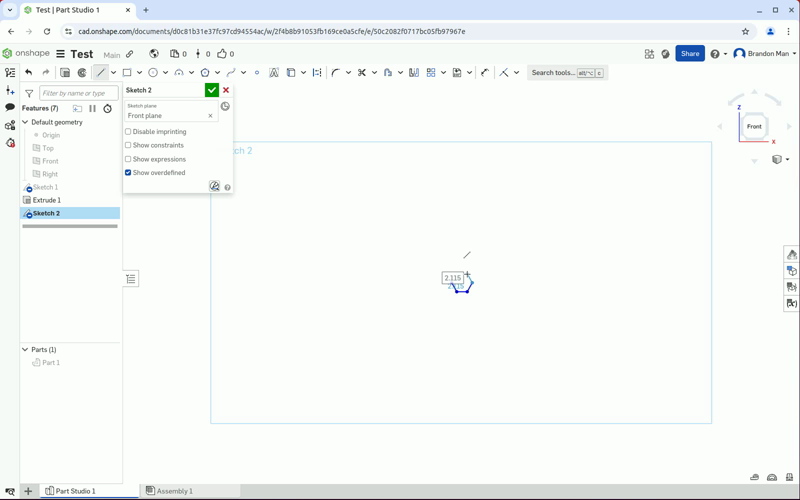
key_down(shift)
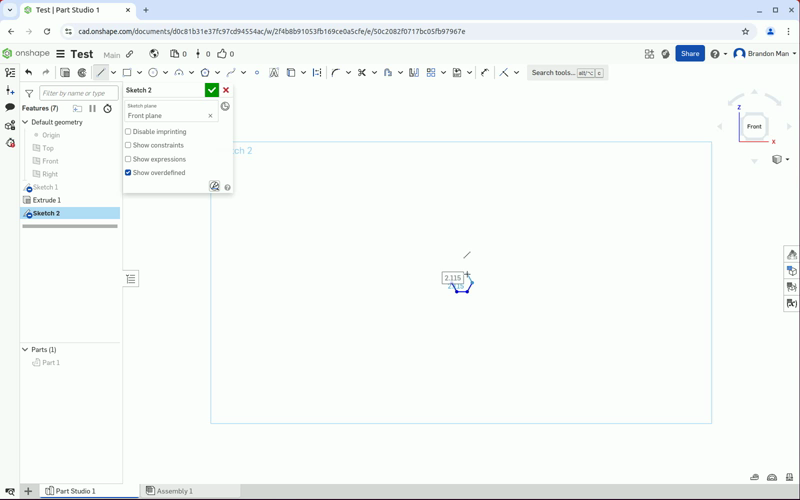
mouse_move(497, 273)
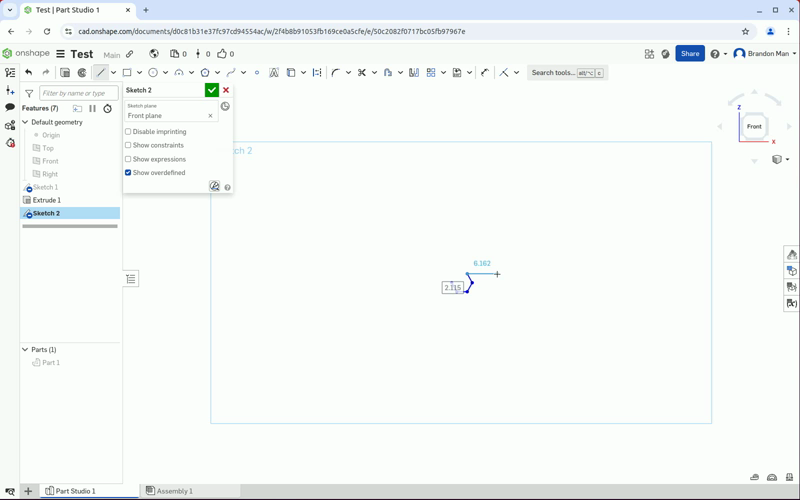
mouse_move(456, 273)
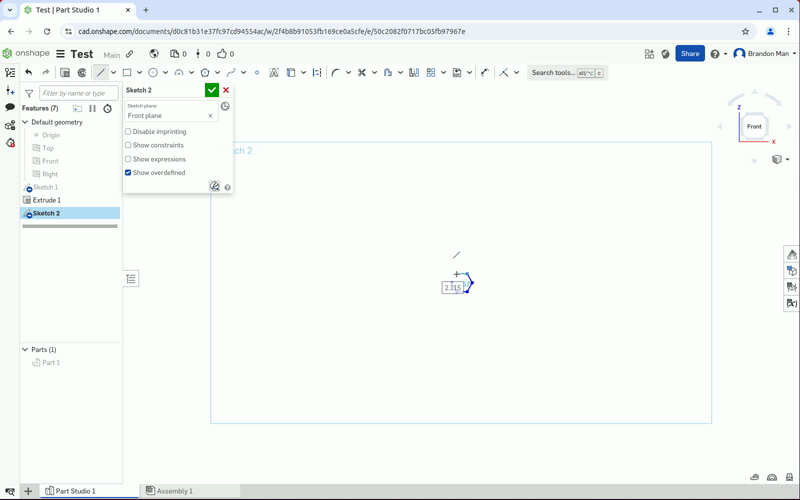
click(456, 273)
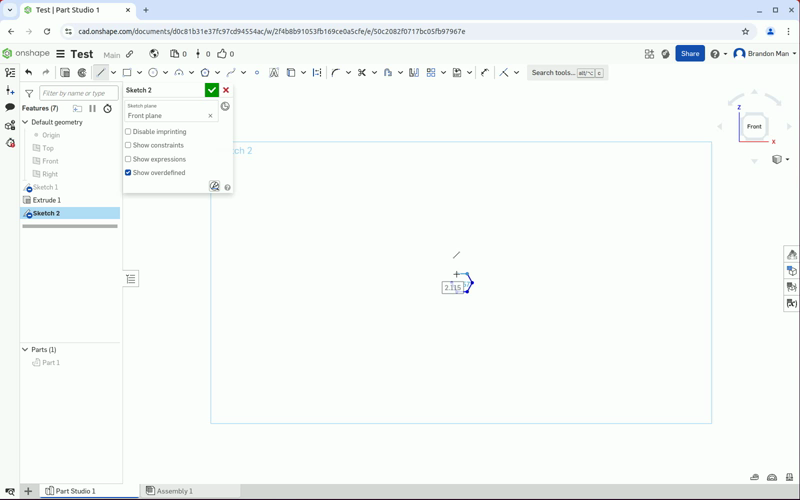
key_up(shift)
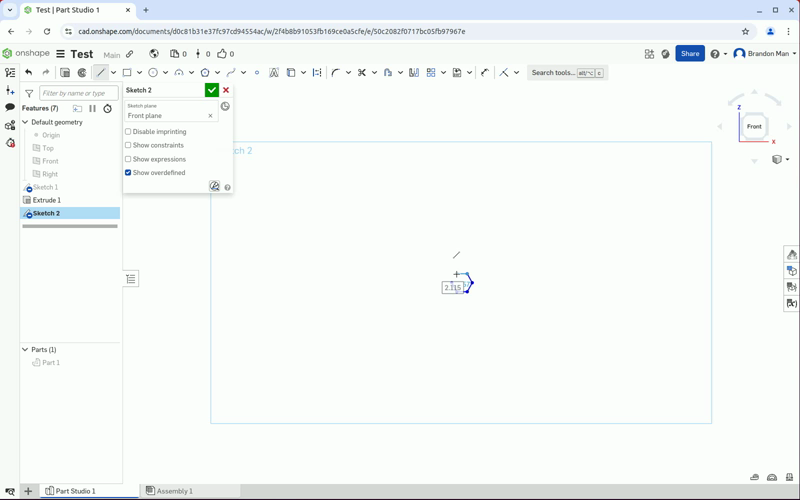
mouse_move(486, 273)
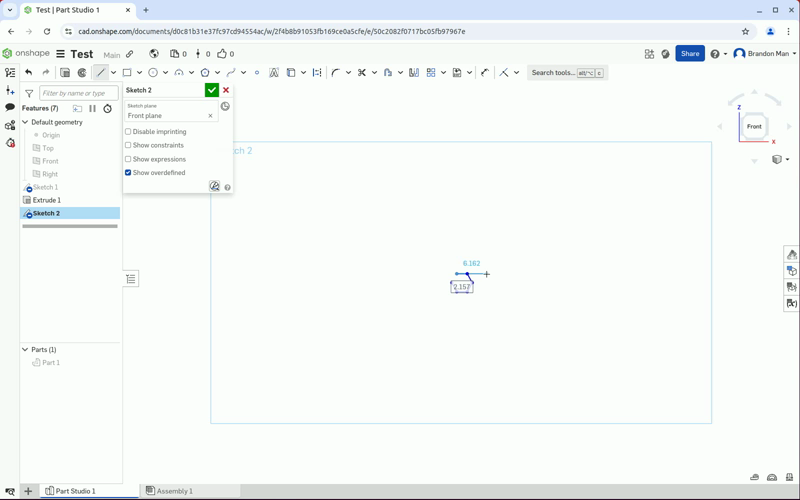
key_down(shift)
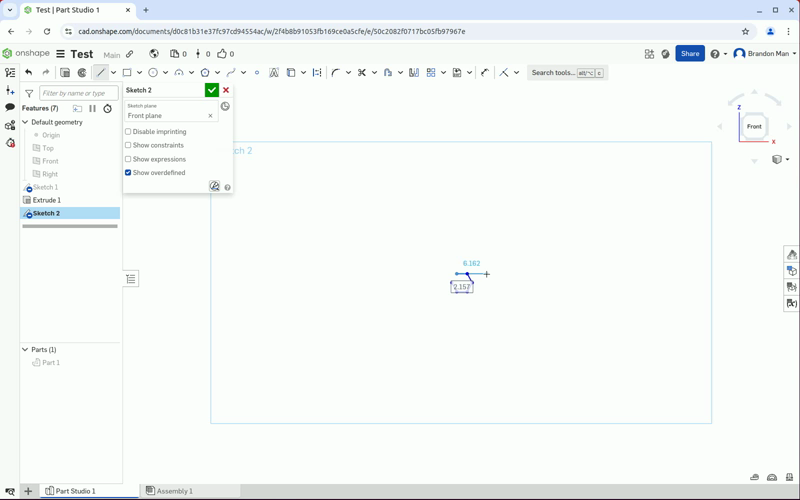
mouse_move(451, 282)
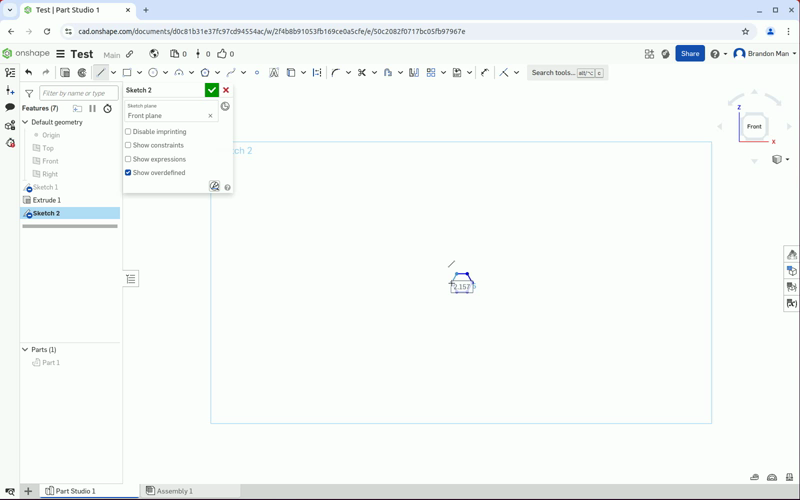
key_up(shift)
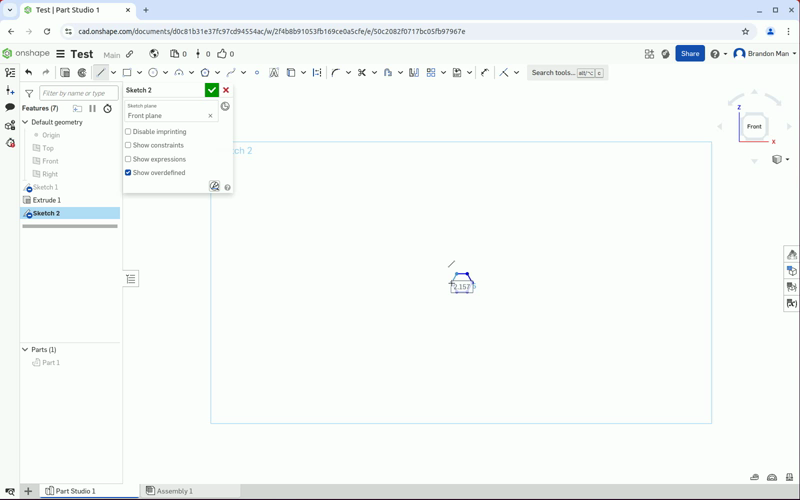
click(451, 282)
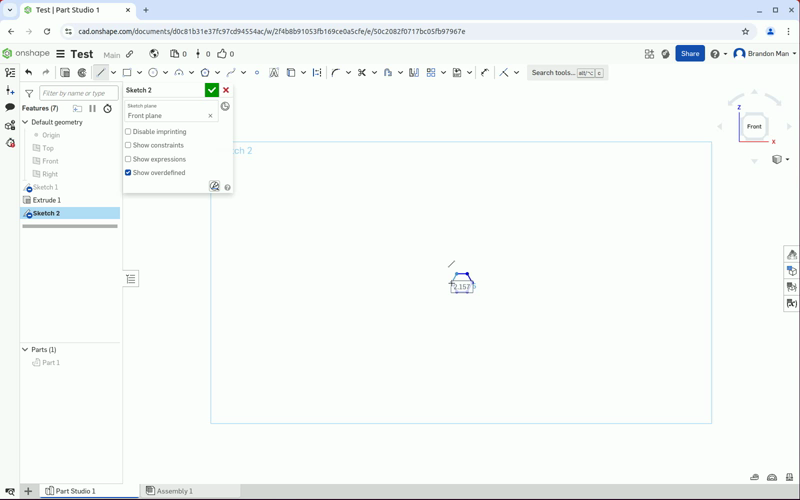
key(esc)
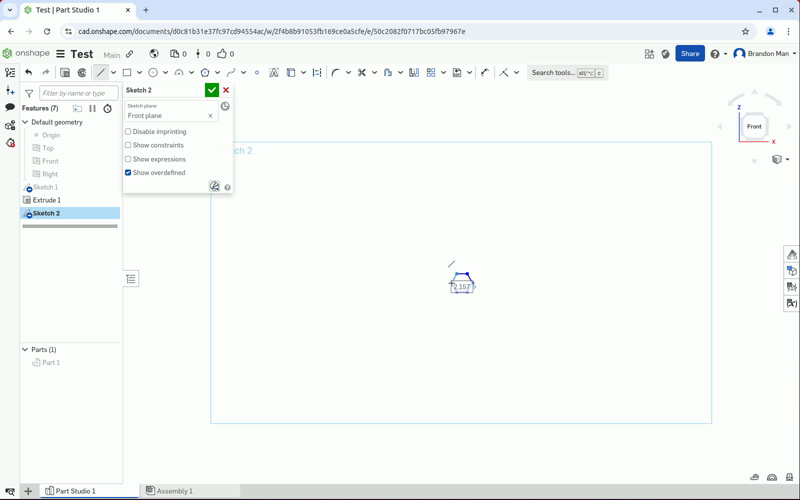
mouse_move(457, 284)
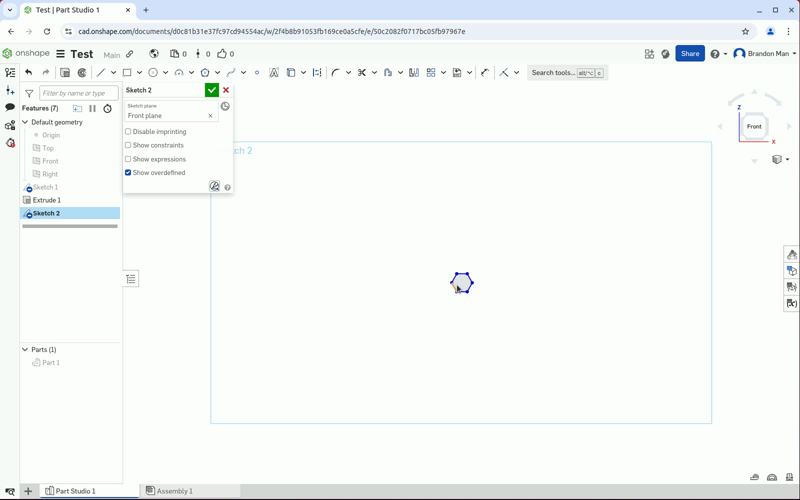
scroll(6)
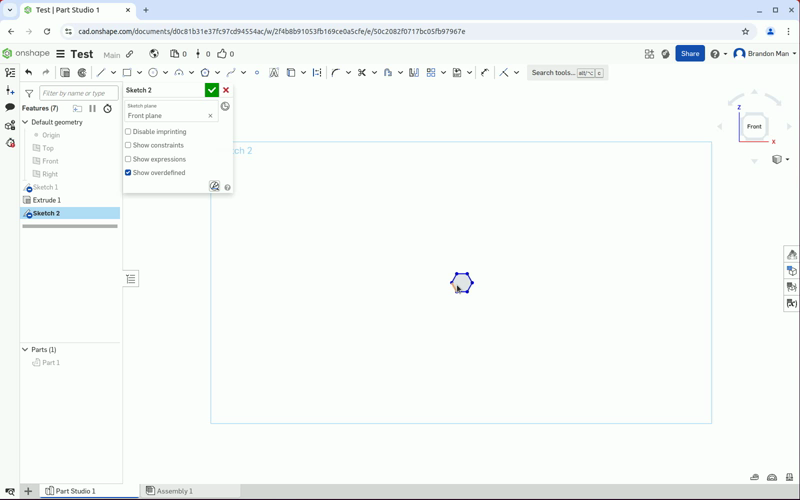
scroll(6)
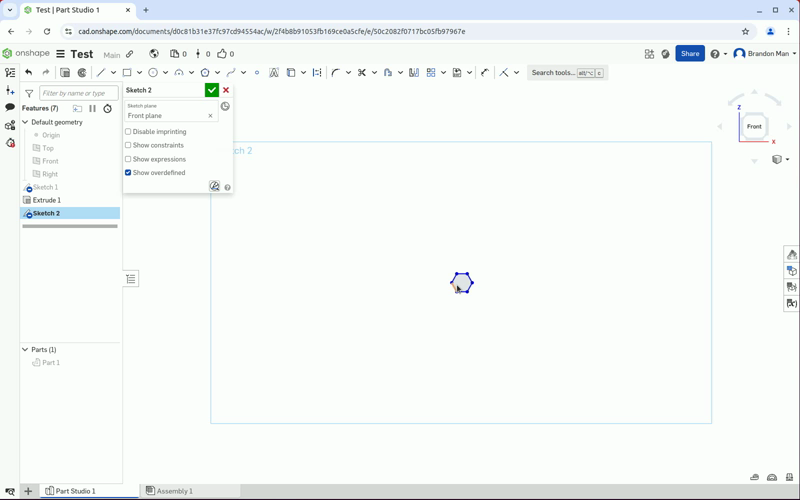
scroll(6)
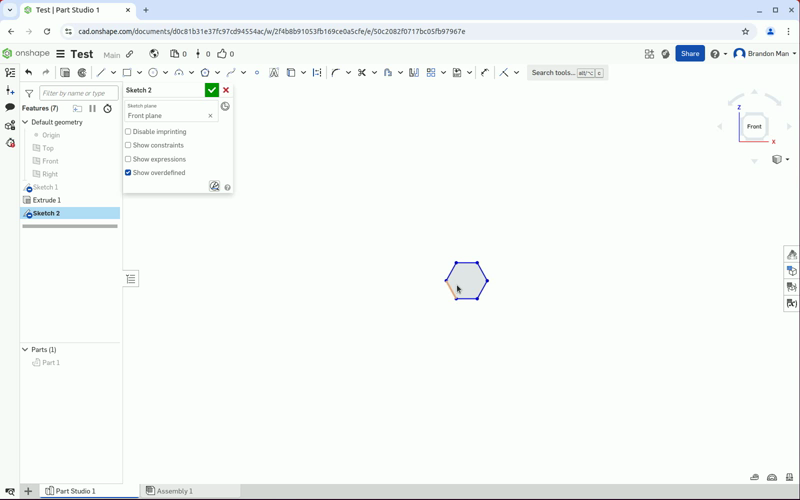
scroll(6)
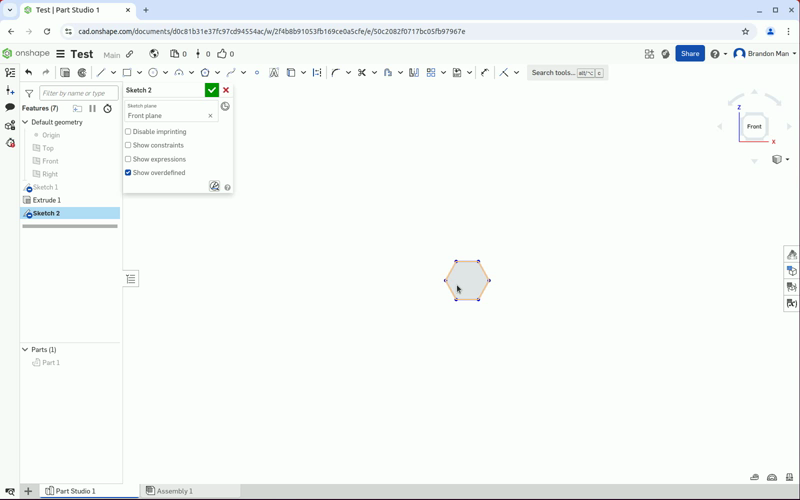
scroll(6)
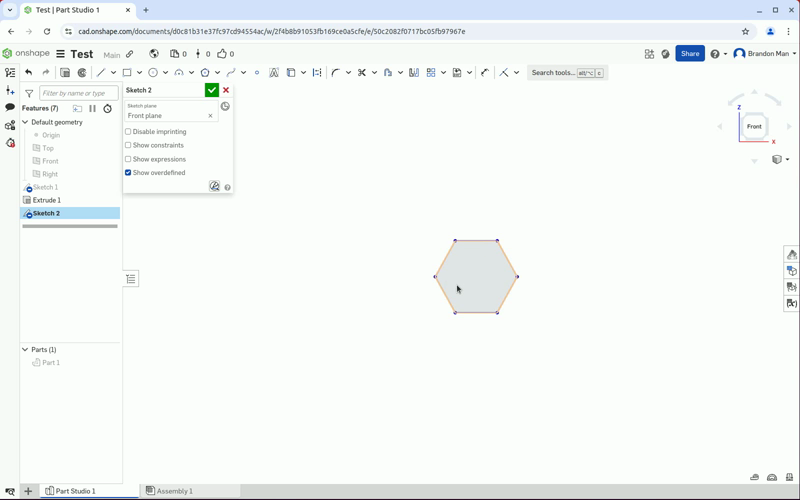
scroll(6)
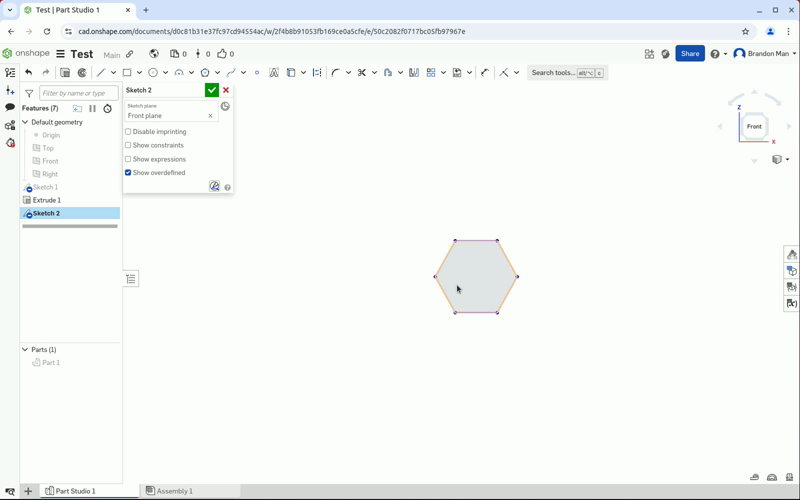
scroll(6)
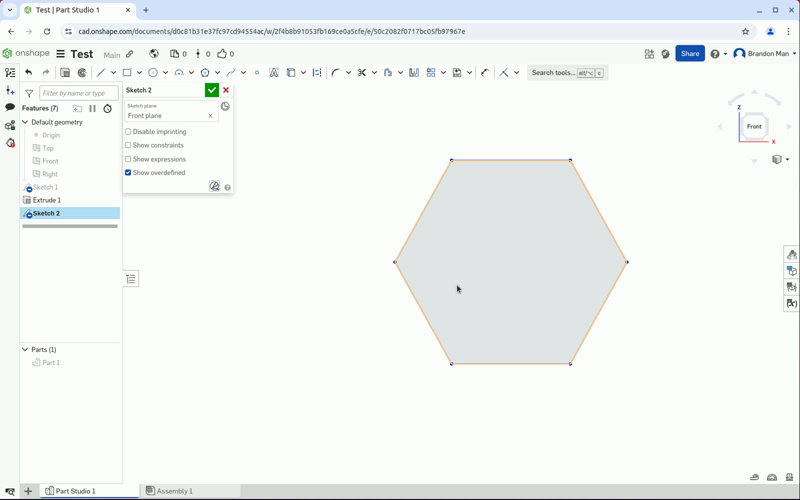
click(457, 284)
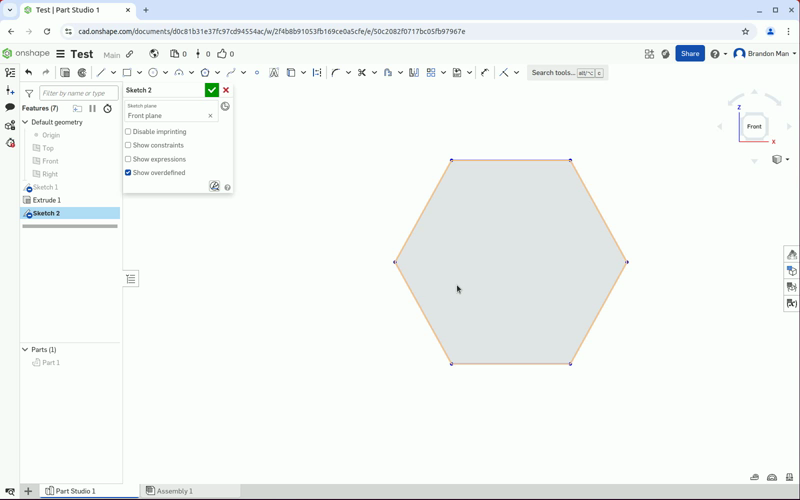
scroll(-6)
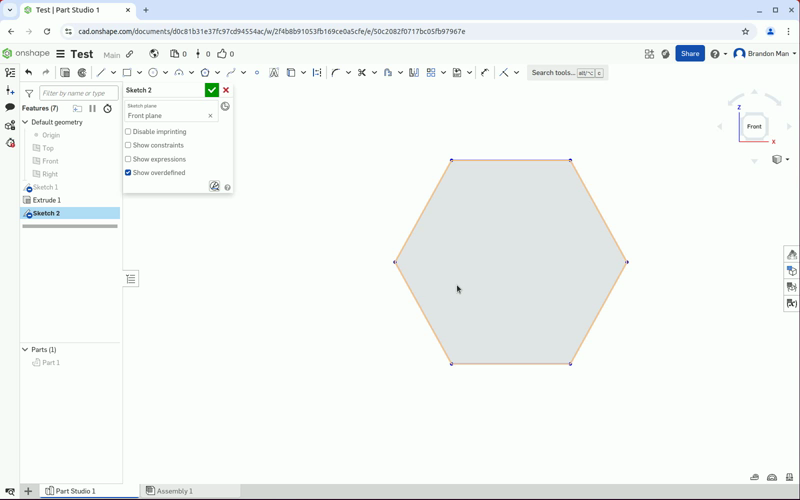
scroll(-6)
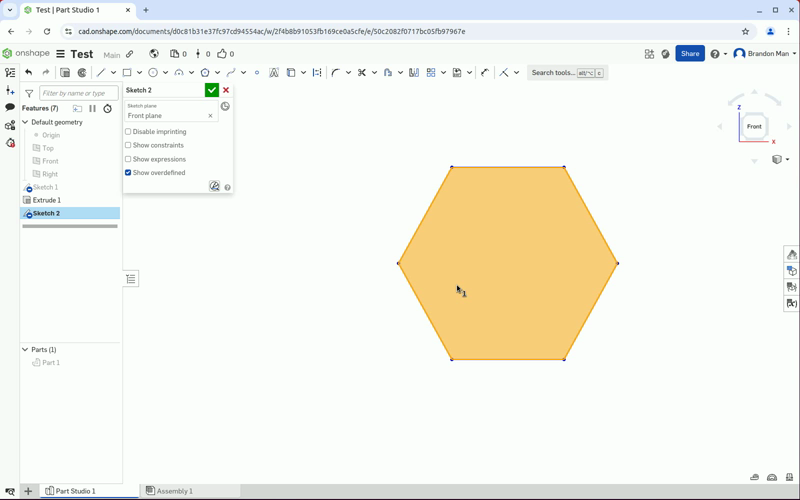
scroll(-6)
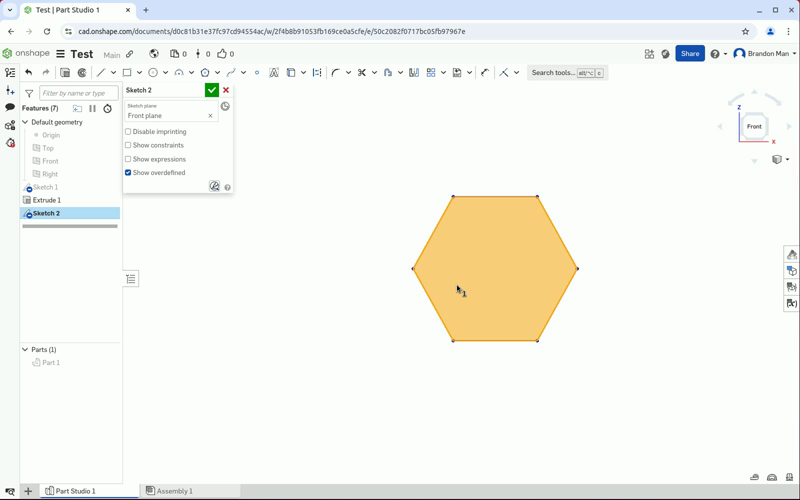
scroll(-6)
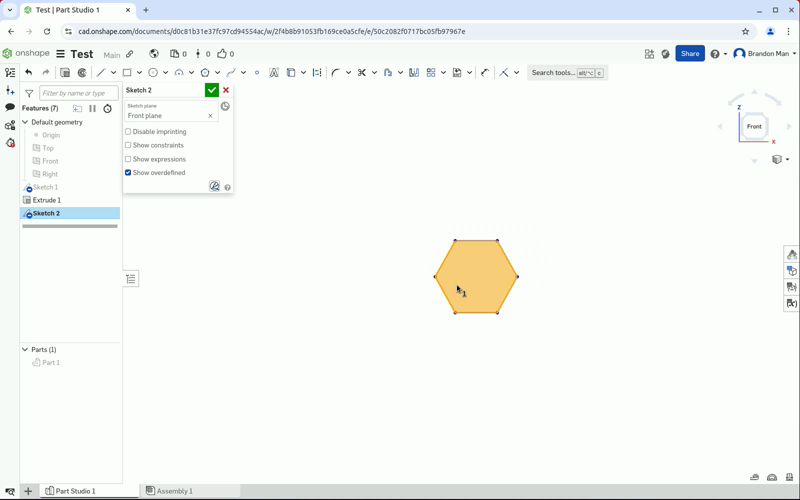
scroll(-6)
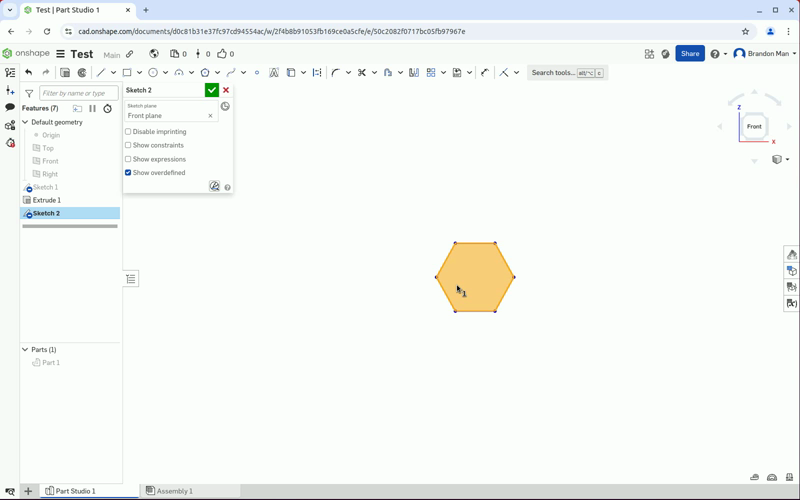
scroll(-6)
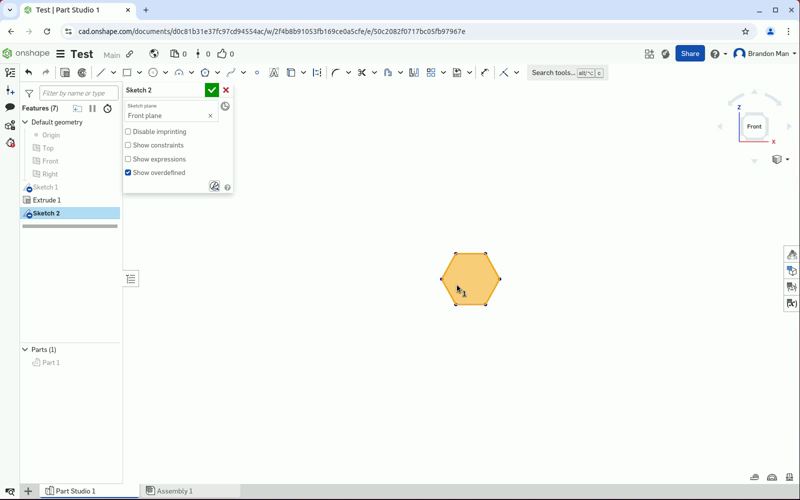
scroll(-6)
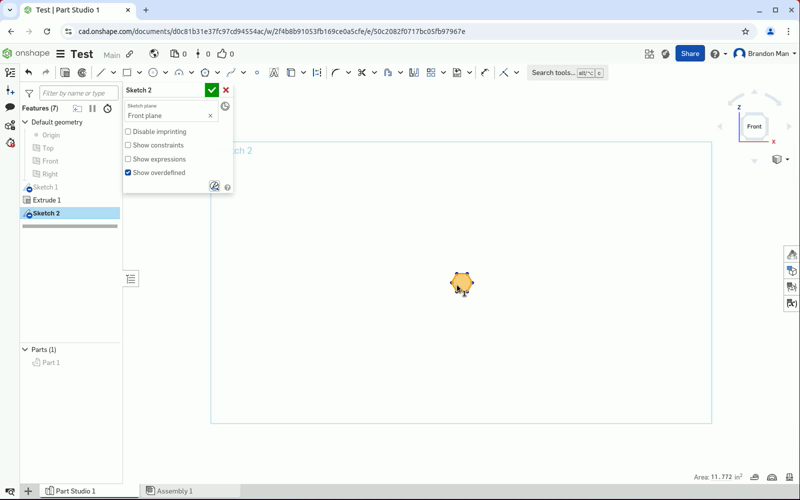
mouse_move(73, 352)
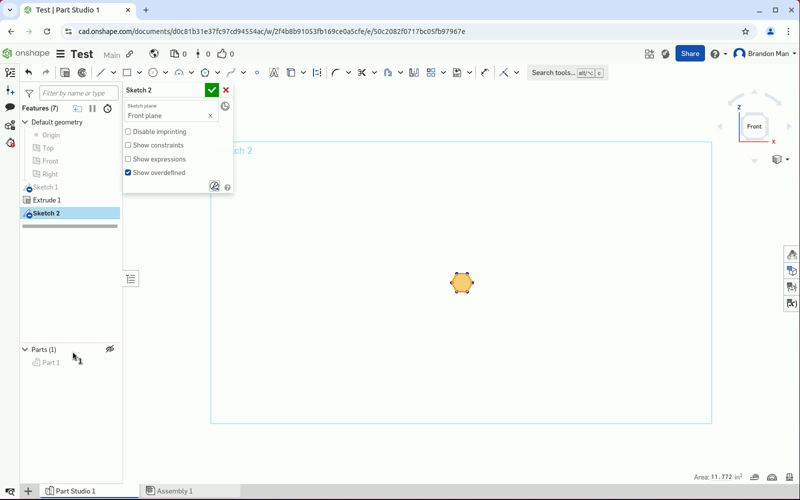
key(shift+y)
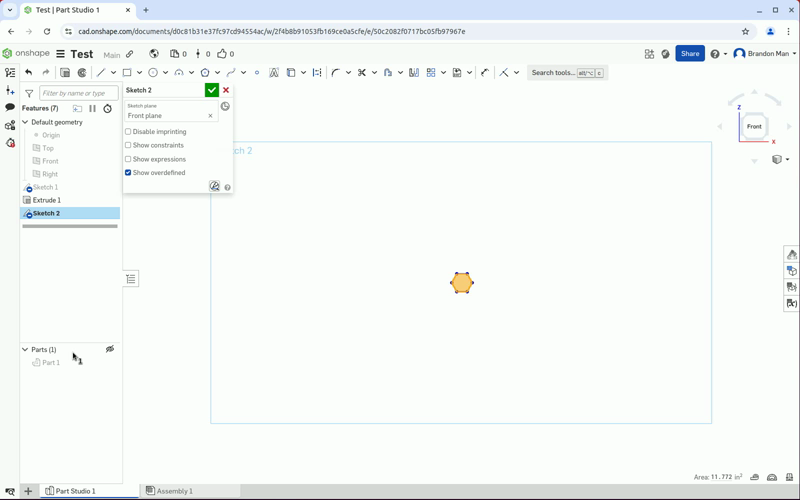
key(shift+e)
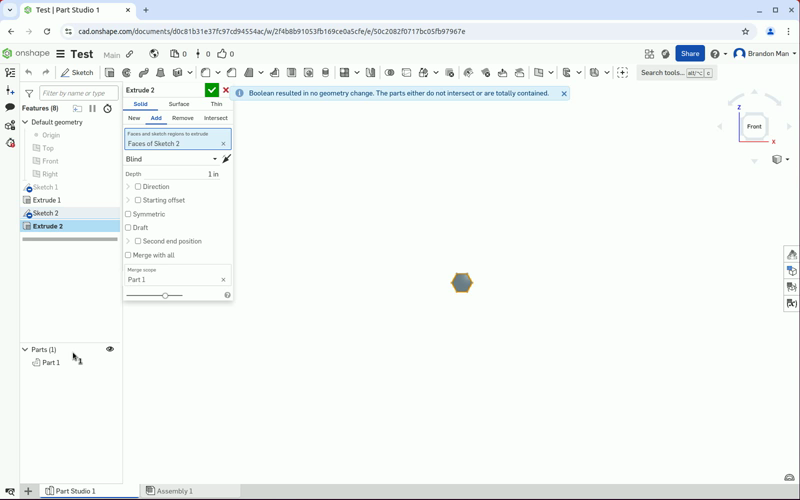
mouse_move(143, 106)
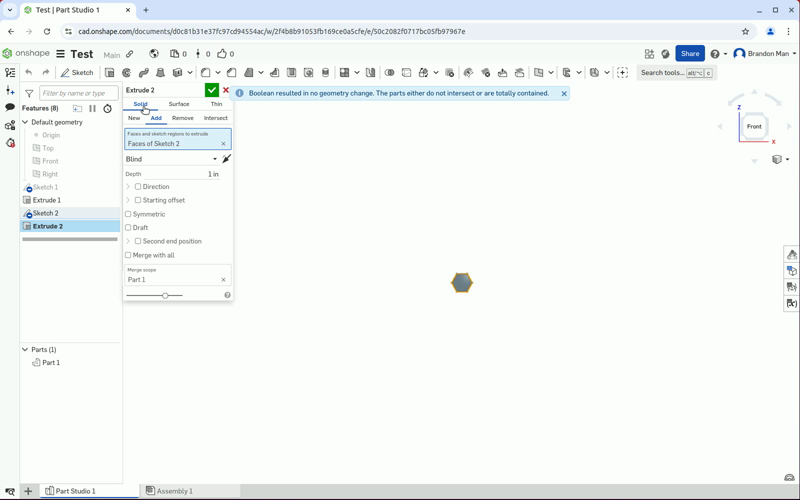
click(143, 106)
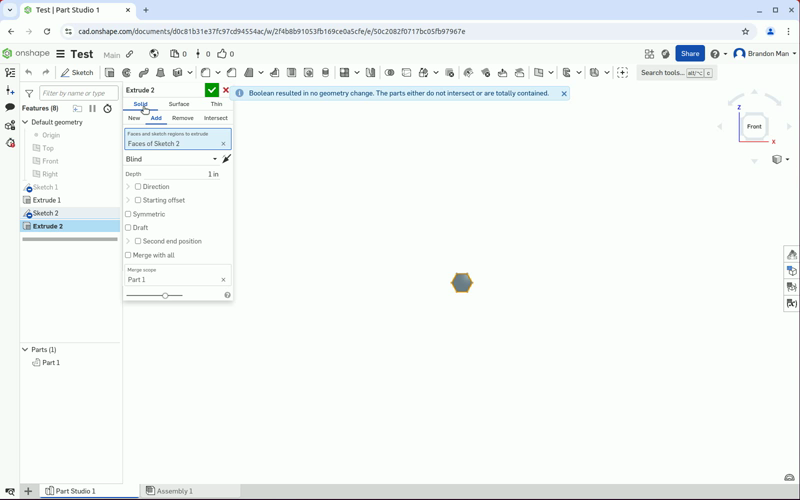
mouse_move(137, 120)
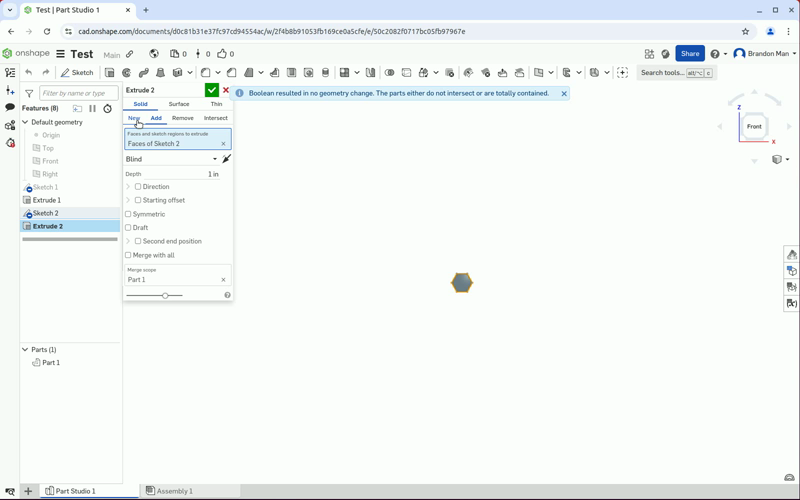
click(137, 120)
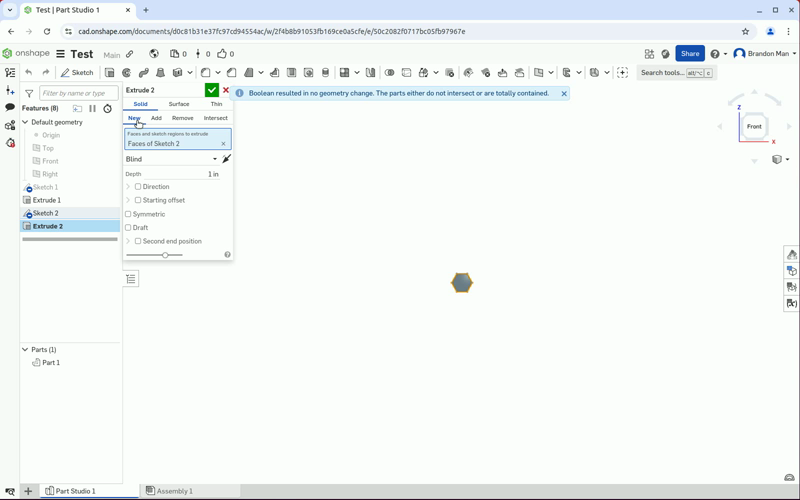
key(tab, 4)
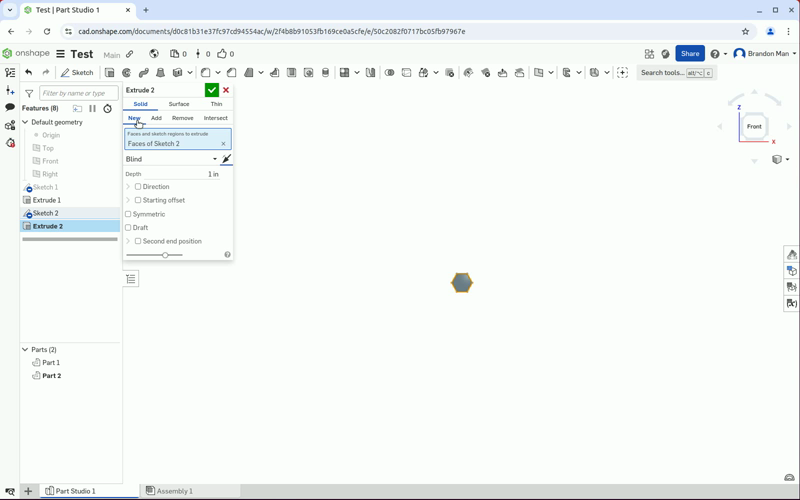
text(-1.926)
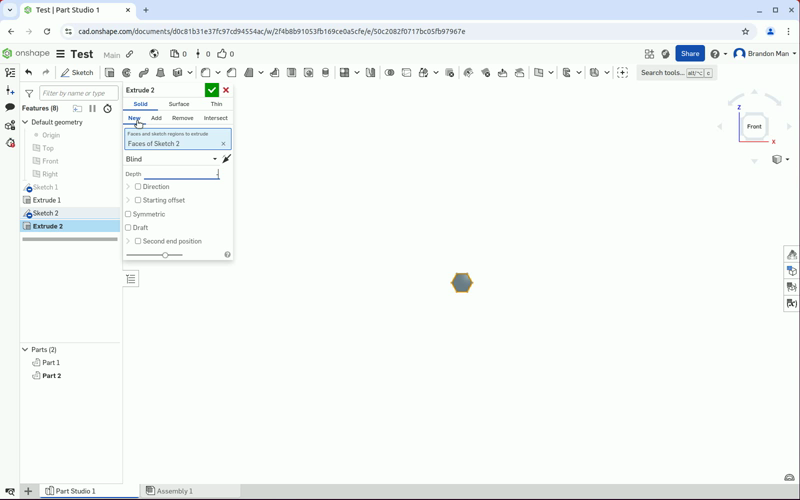
key(enter)
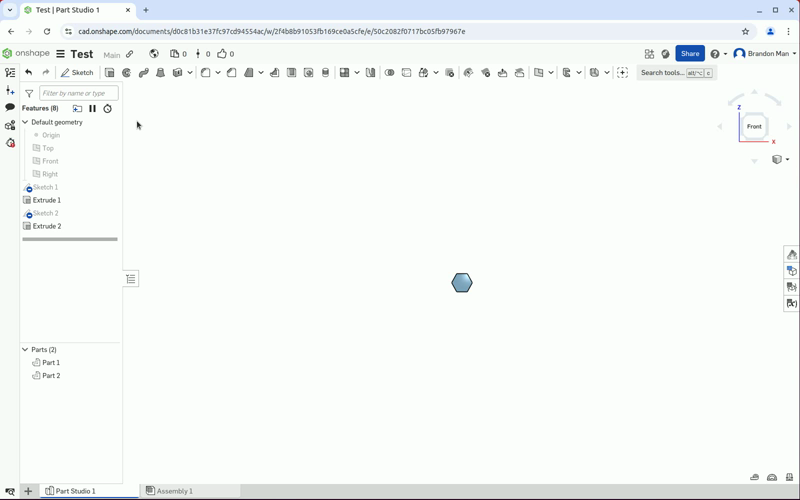
key(shift+h)
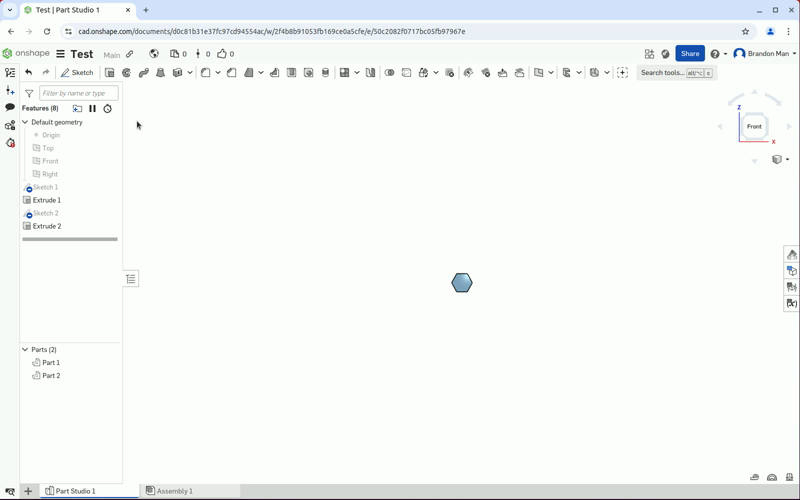
key(shift+h)
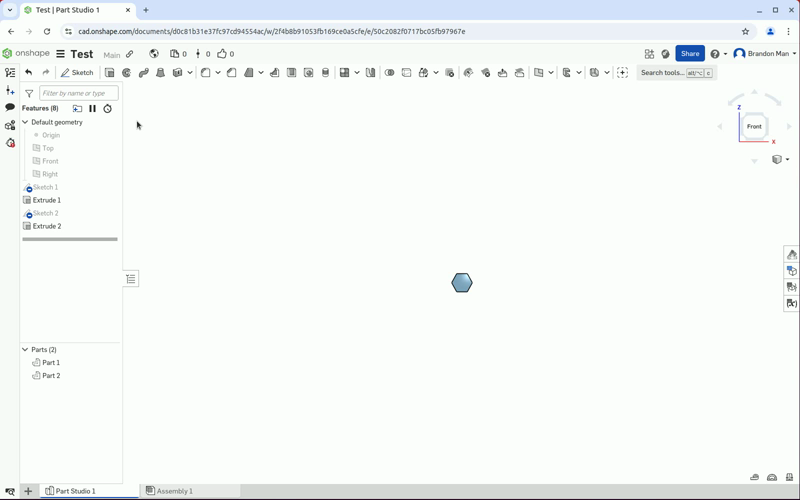
key(shift+7)
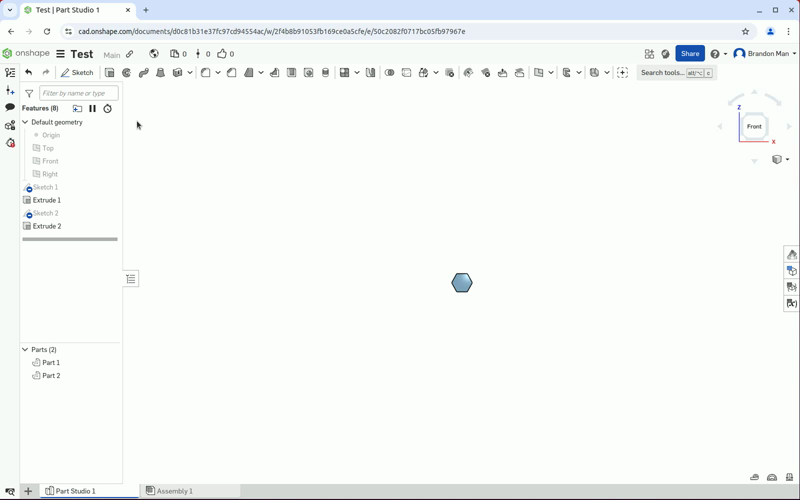
key(left, 2)
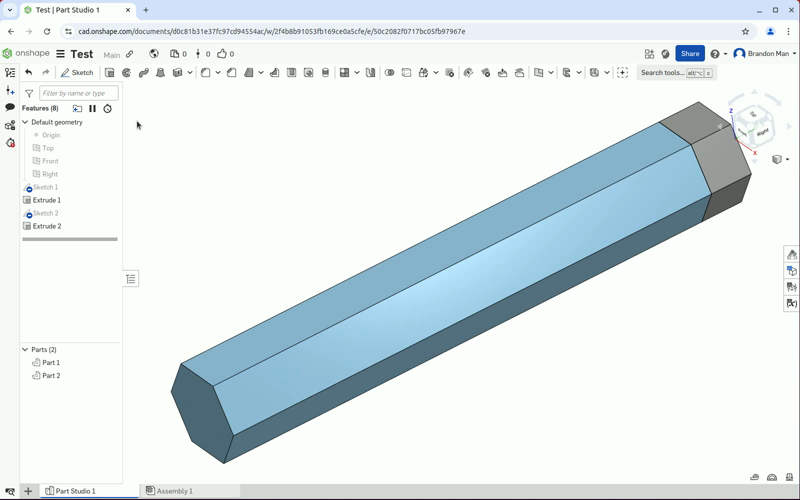
key(down, 2)
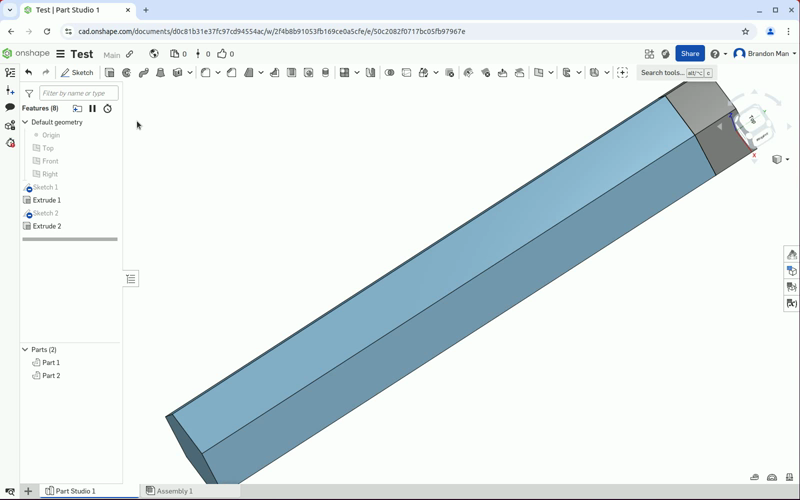
key(up, 2)
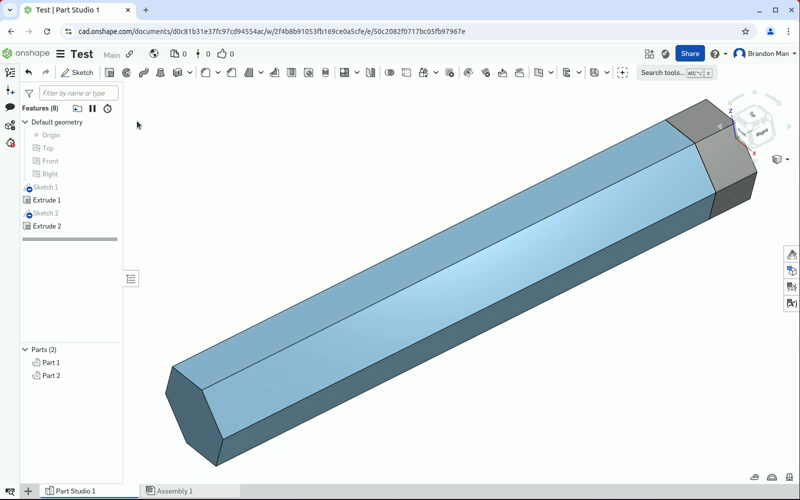
key(right, 2)
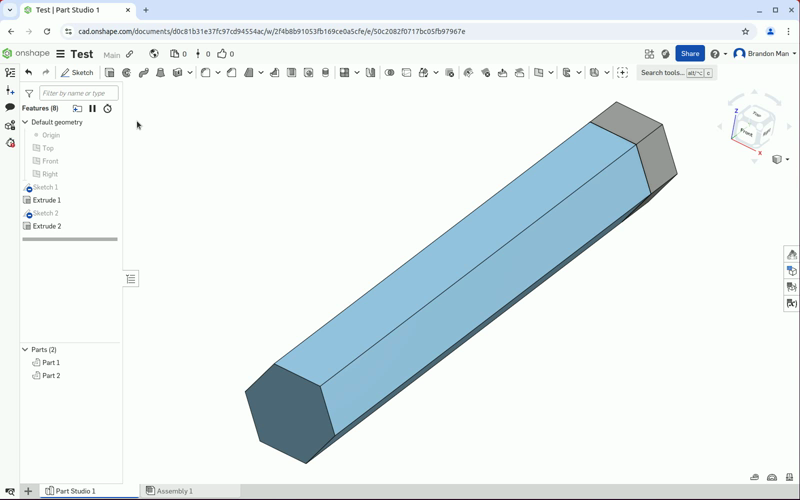
mouse_move(73, 189)
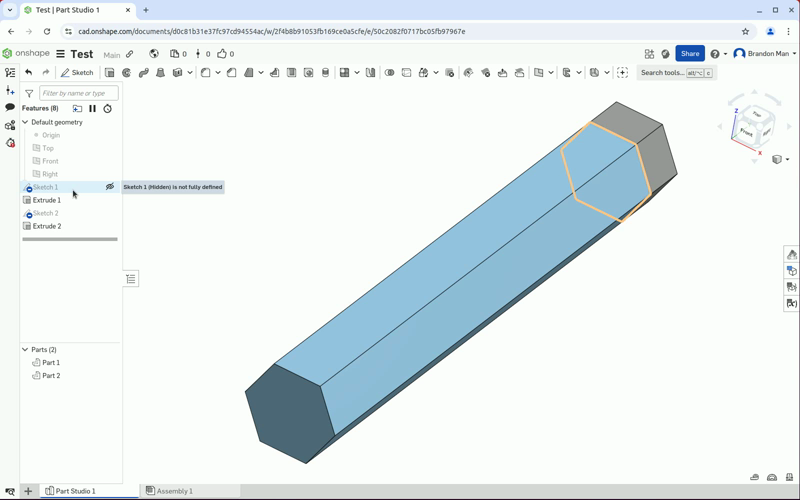
click(73, 189)